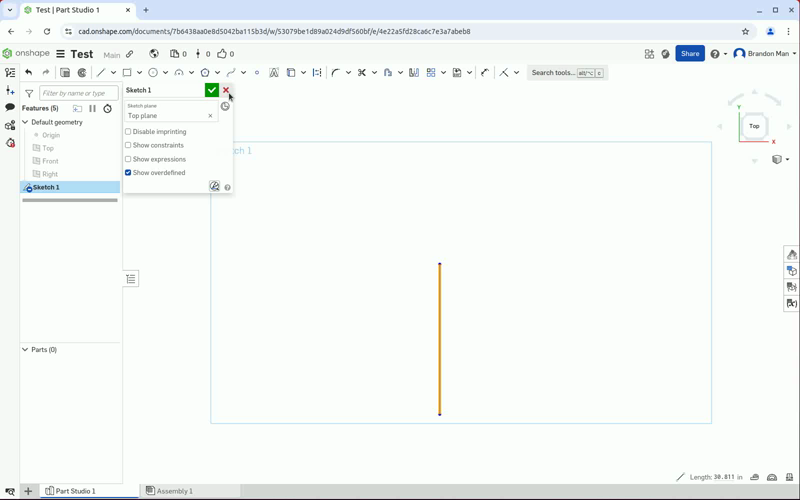
key(shift+h)
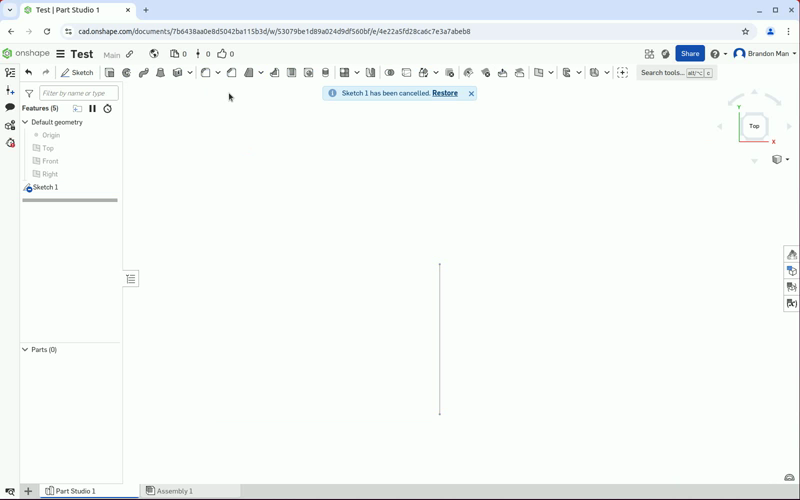
key(shift+s)
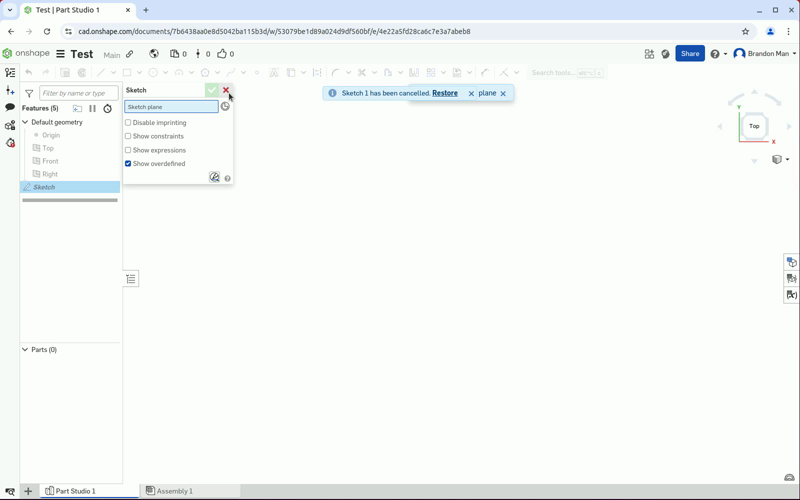
mouse_move(73, 150)
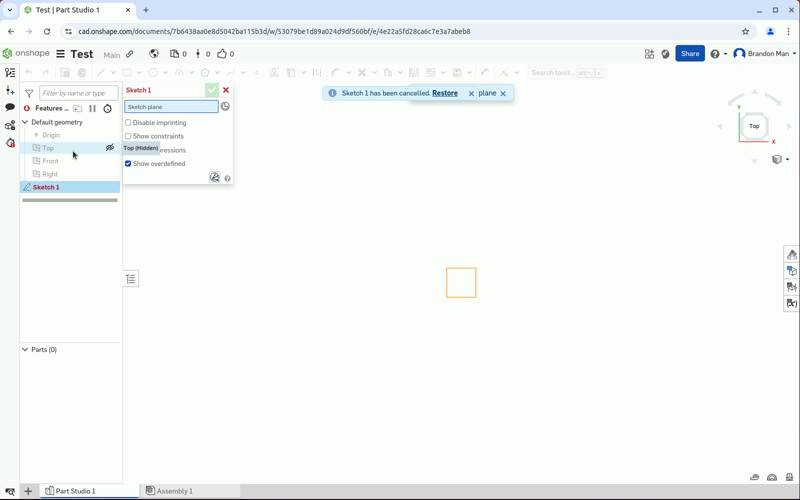
click(73, 150)
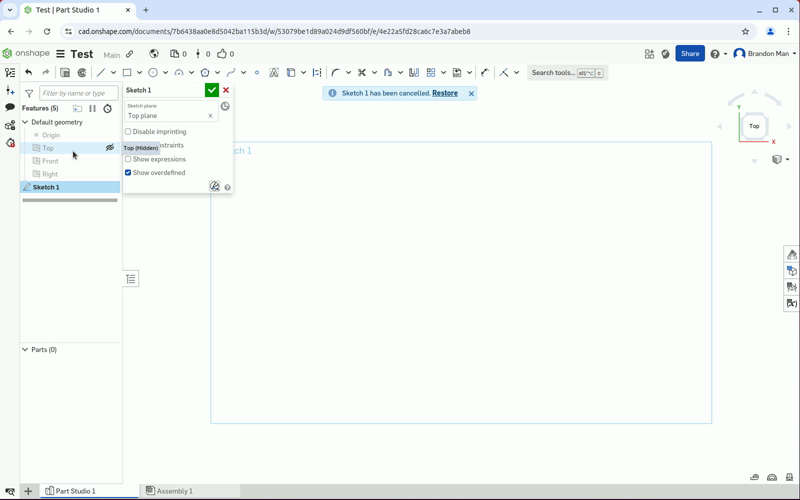
mouse_move(73, 352)
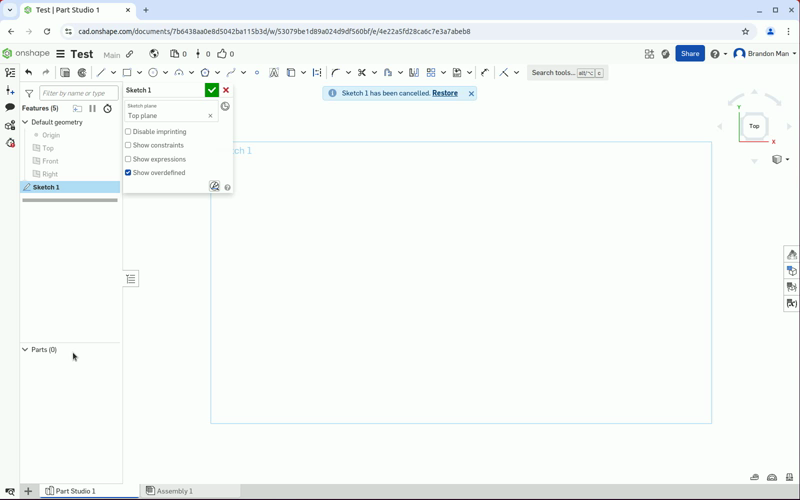
key(y)
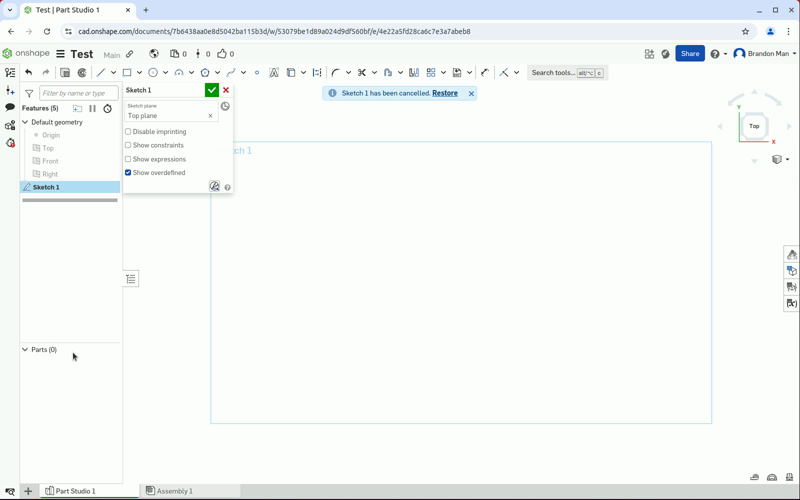
key(a)
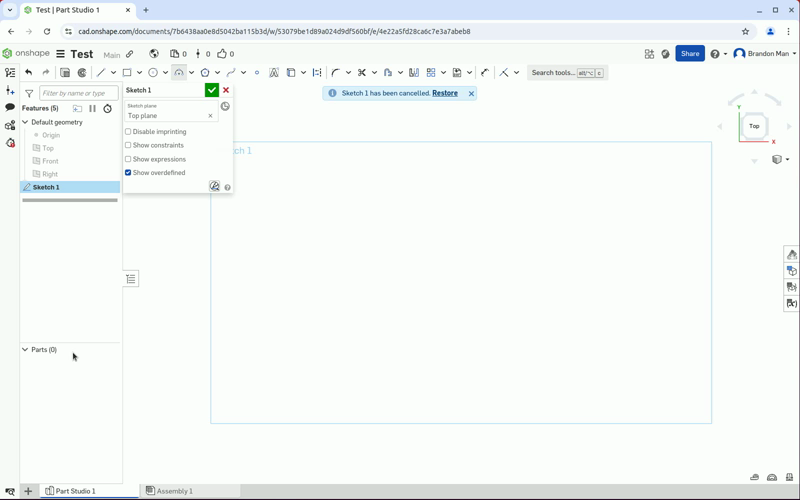
key_down(shift)
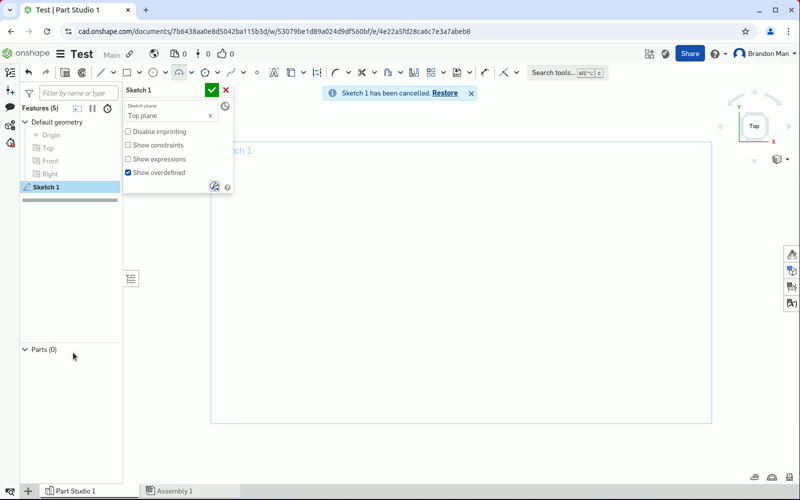
mouse_move(453, 282)
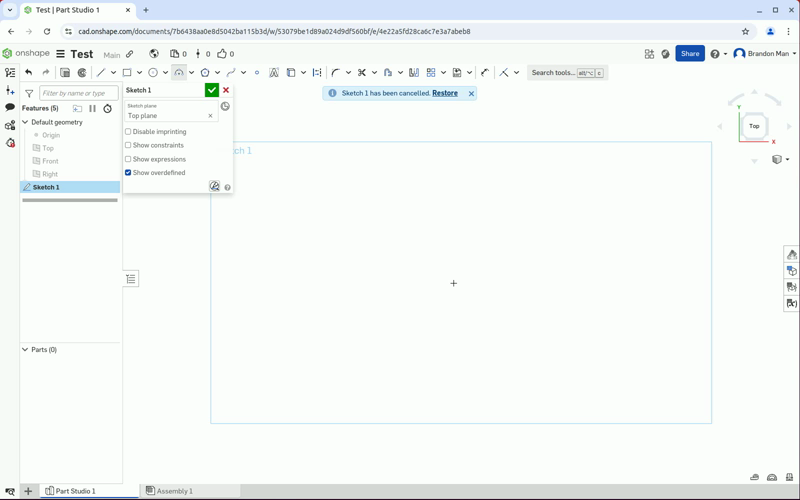
click(453, 282)
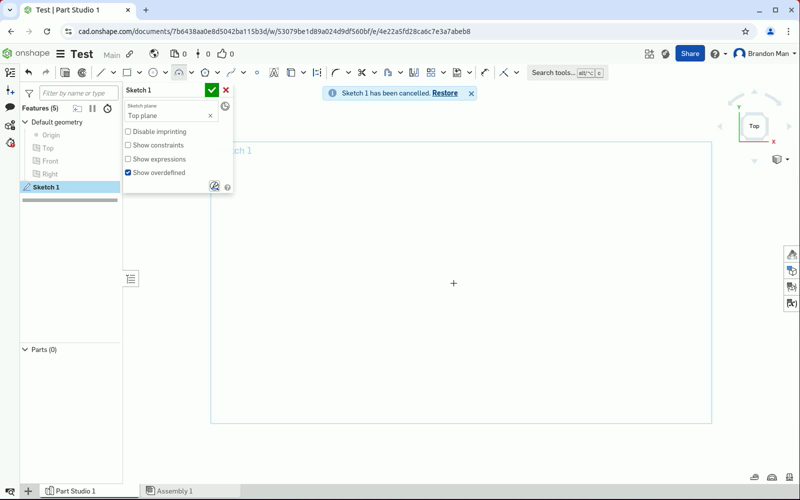
key_up(shift)
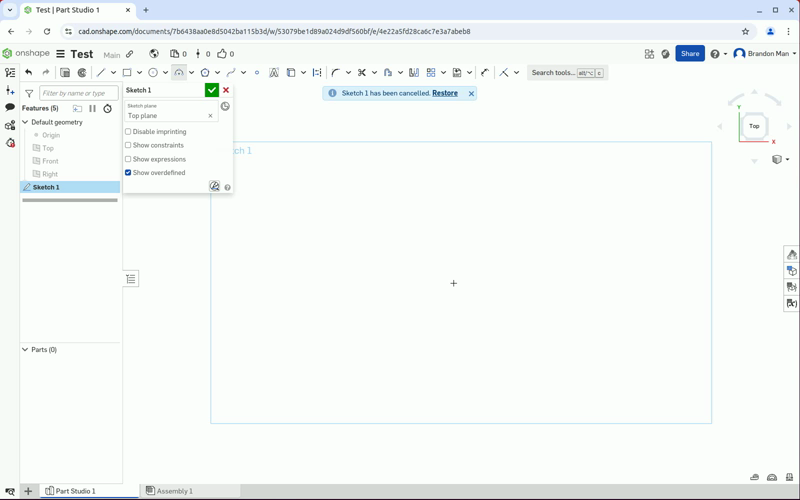
key_down(shift)
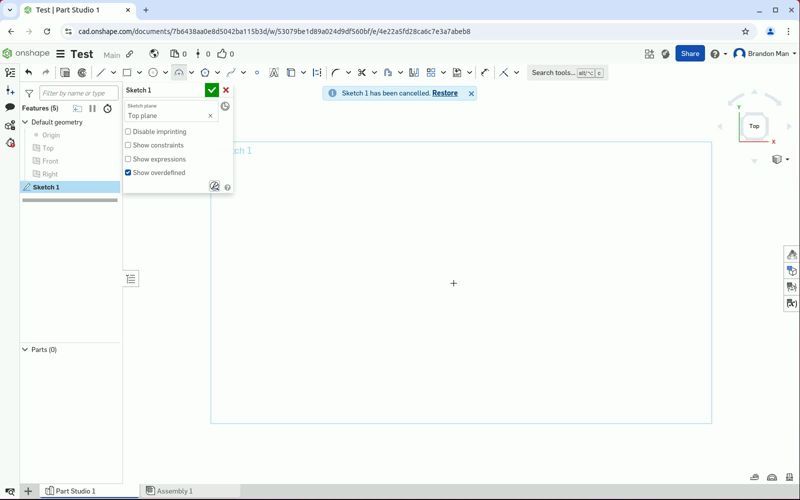
mouse_move(492, 282)
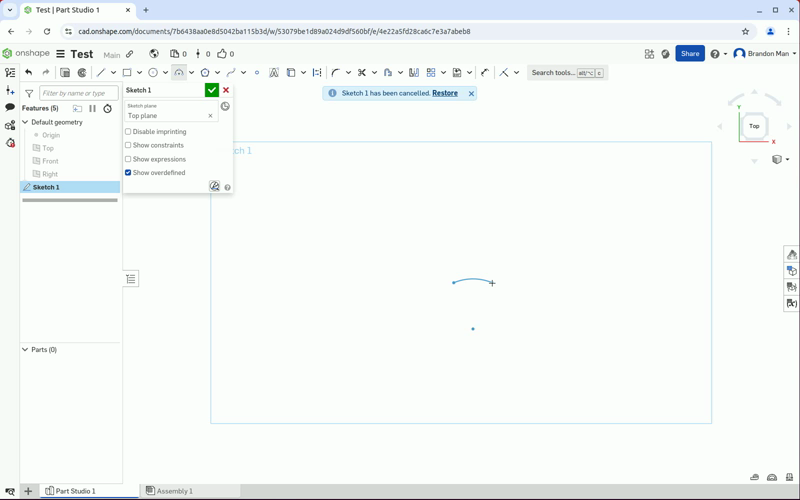
click(492, 282)
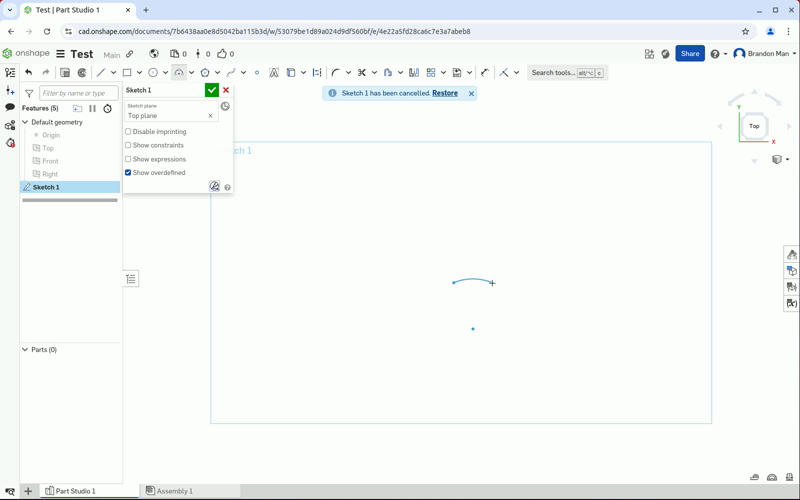
mouse_move(472, 292)
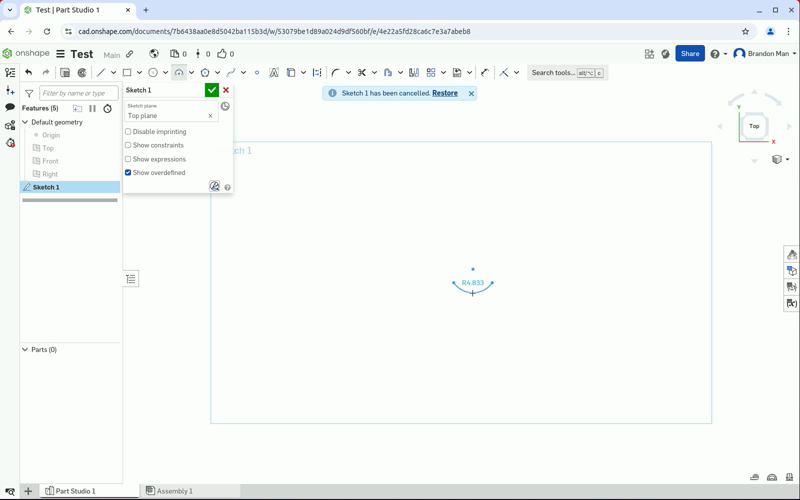
click(472, 292)
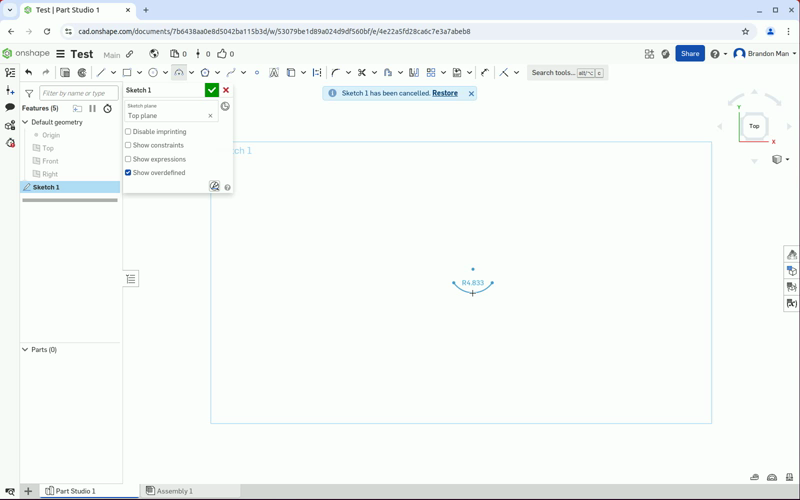
key_up(shift)
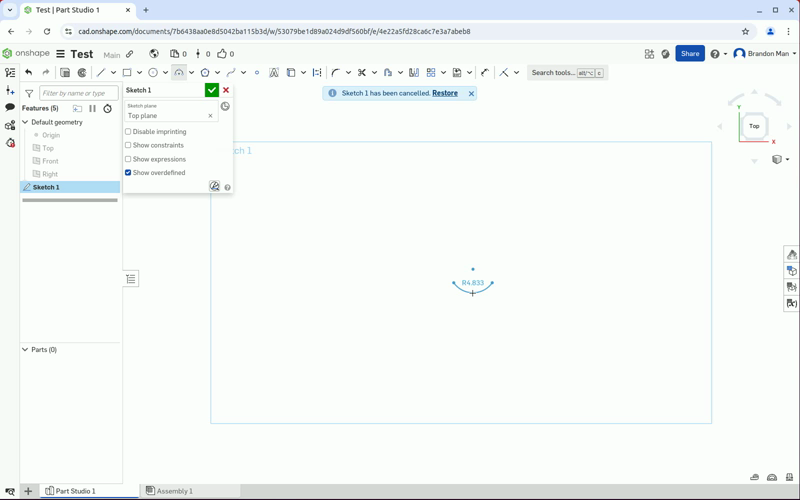
key(esc)
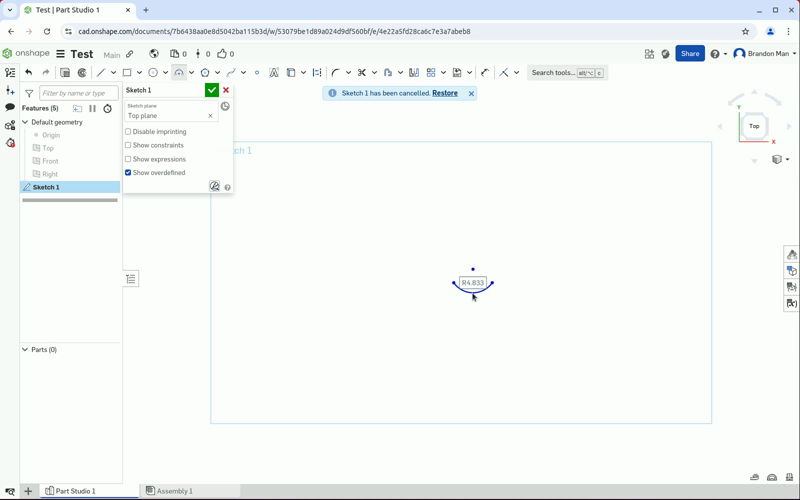
key(l)
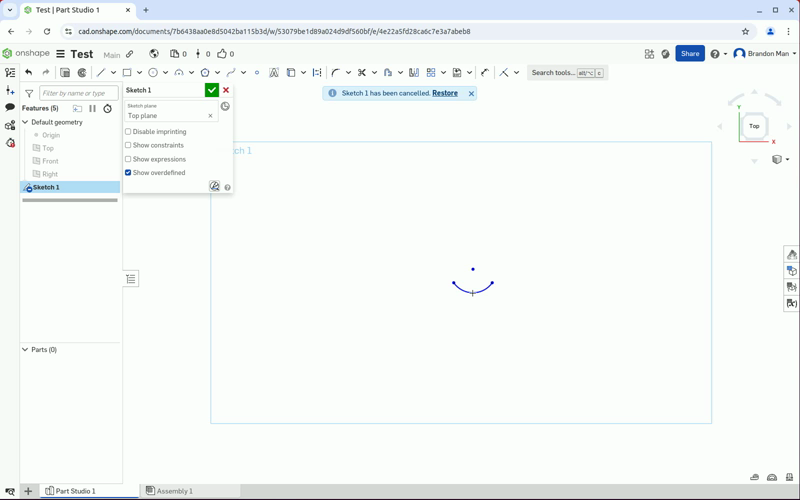
mouse_move(492, 282)
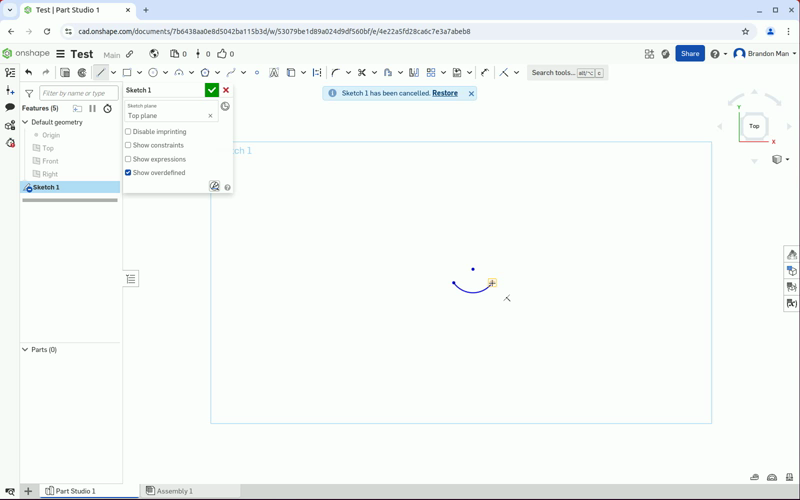
click(492, 282)
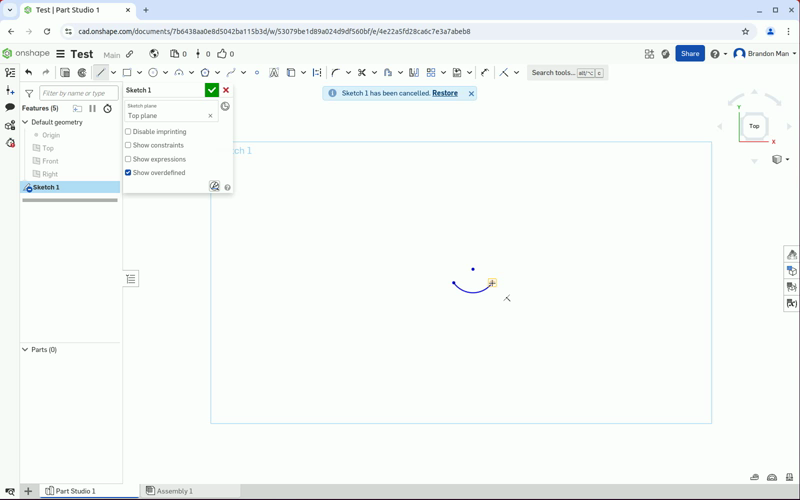
mouse_move(522, 282)
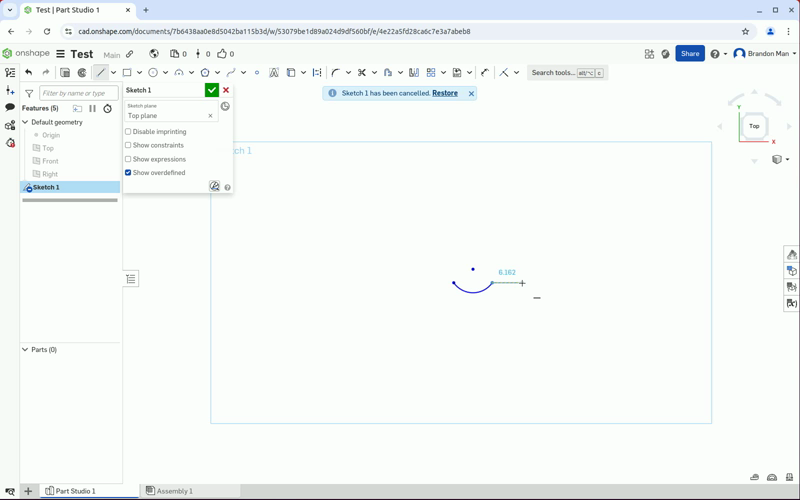
key_down(shift)
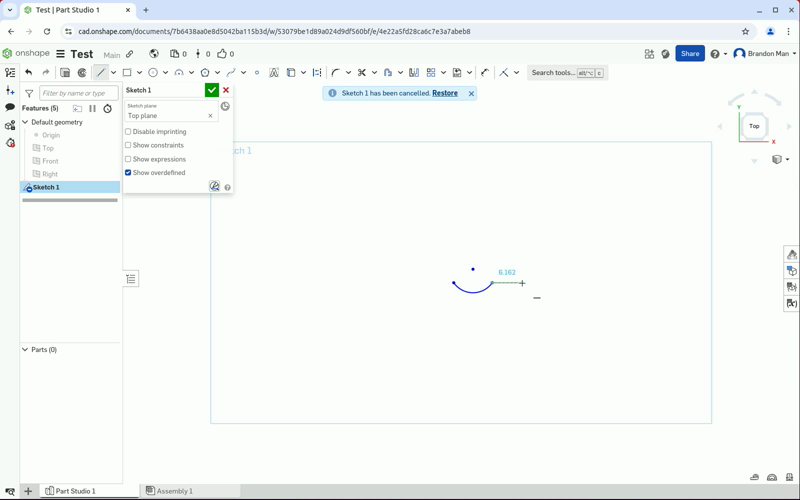
mouse_move(453, 282)
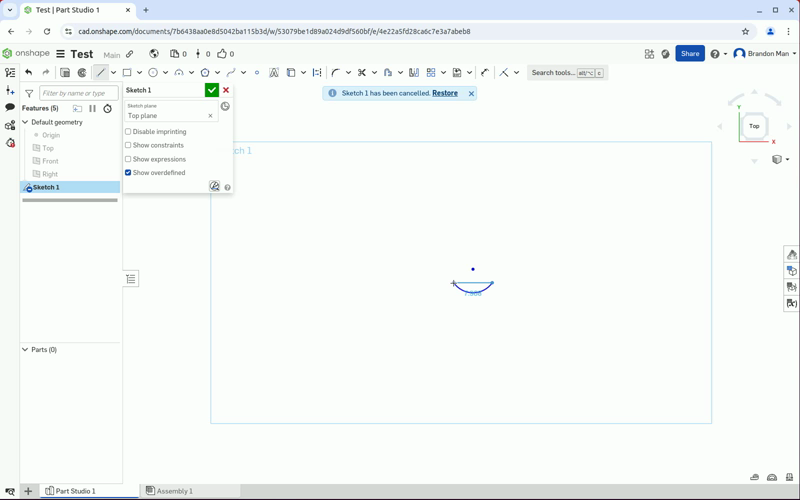
key_up(shift)
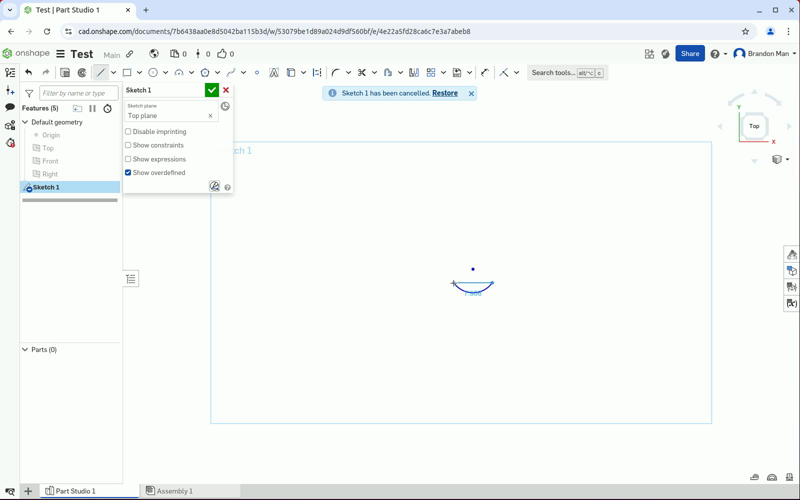
click(453, 282)
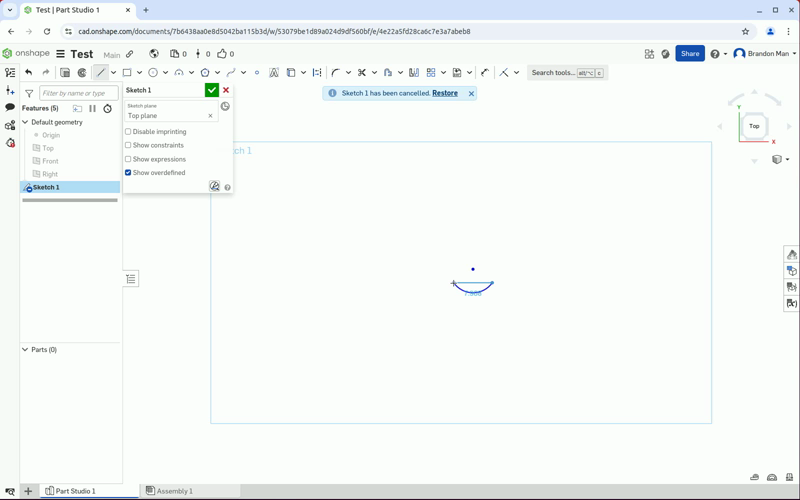
key(esc)
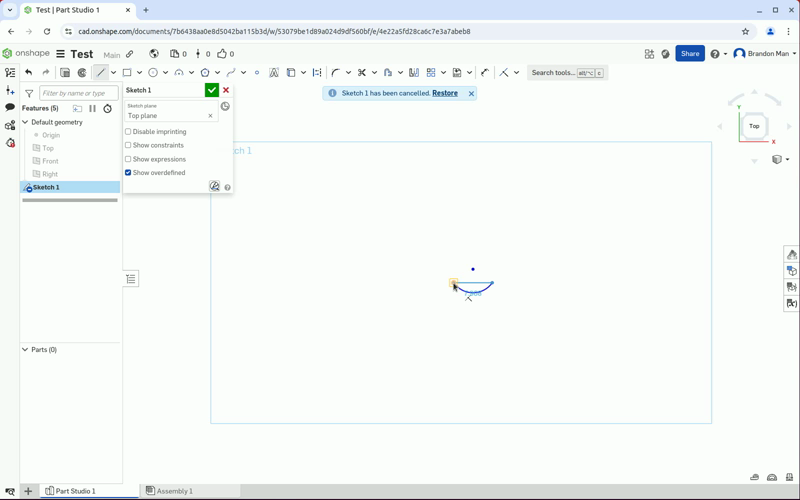
mouse_move(460, 286)
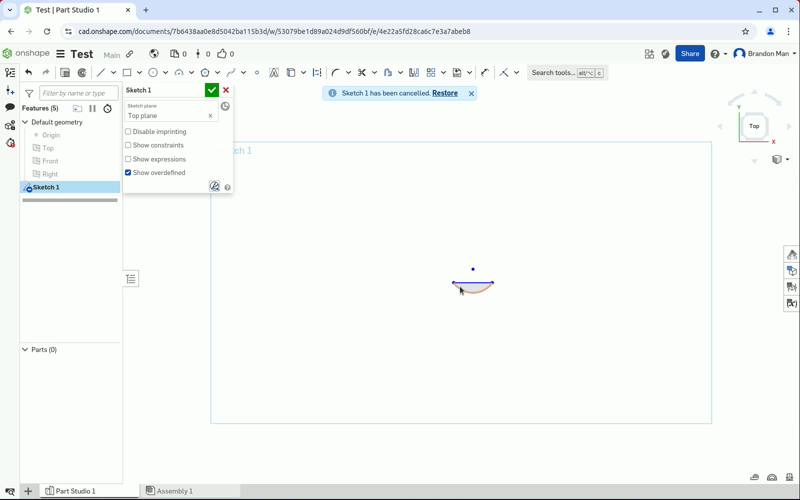
scroll(6)
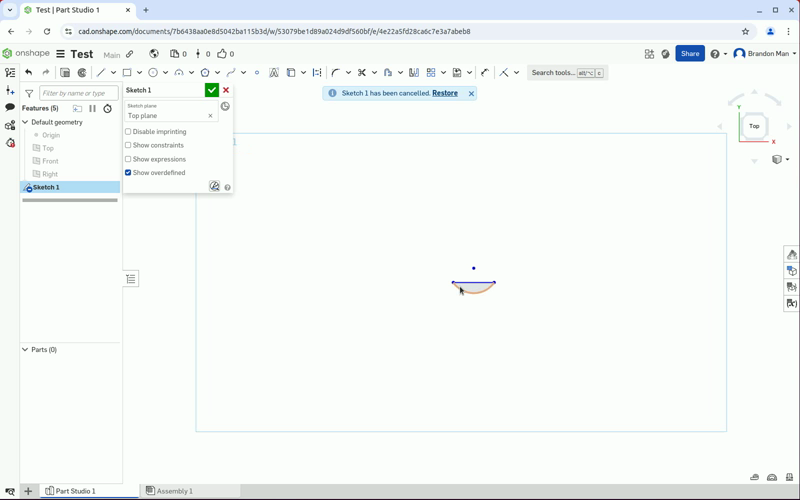
scroll(6)
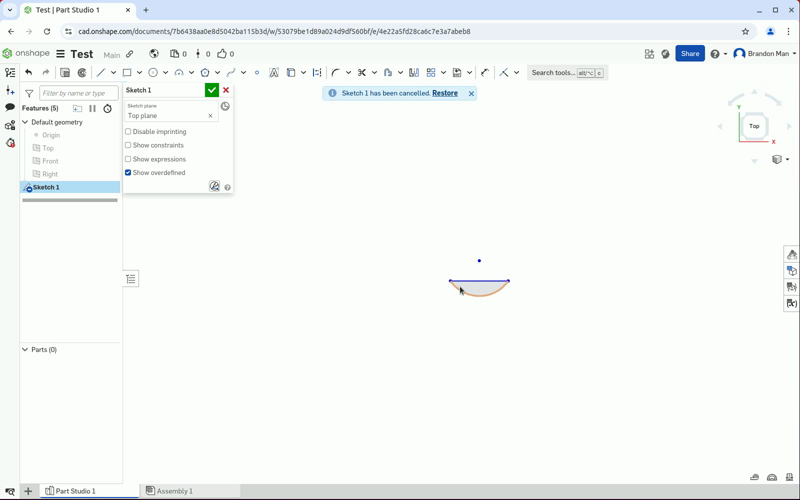
scroll(6)
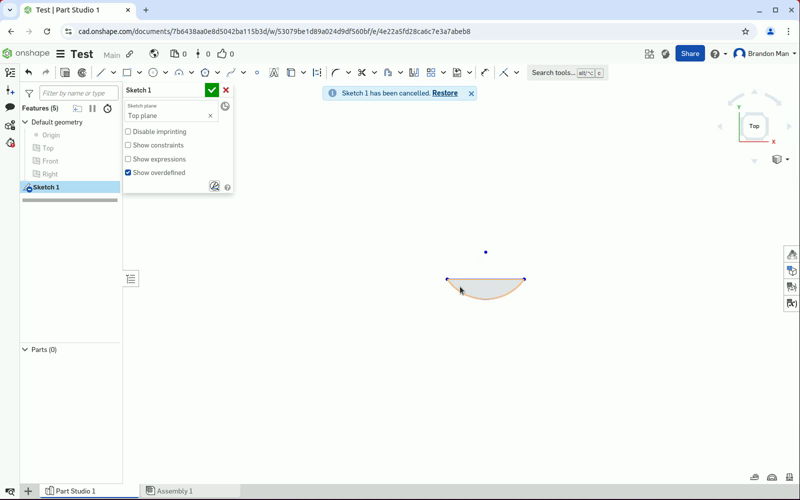
scroll(6)
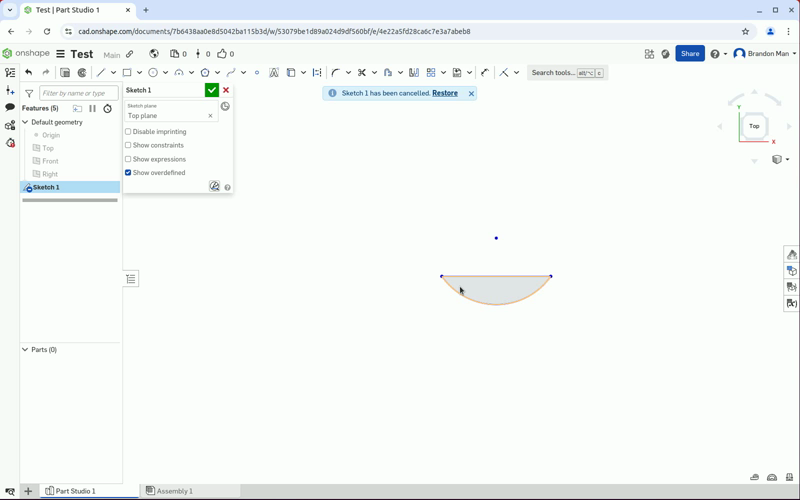
scroll(6)
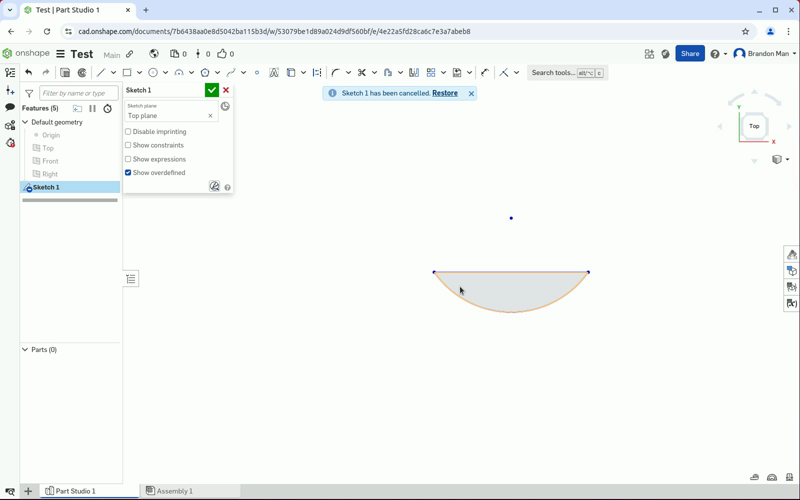
scroll(6)
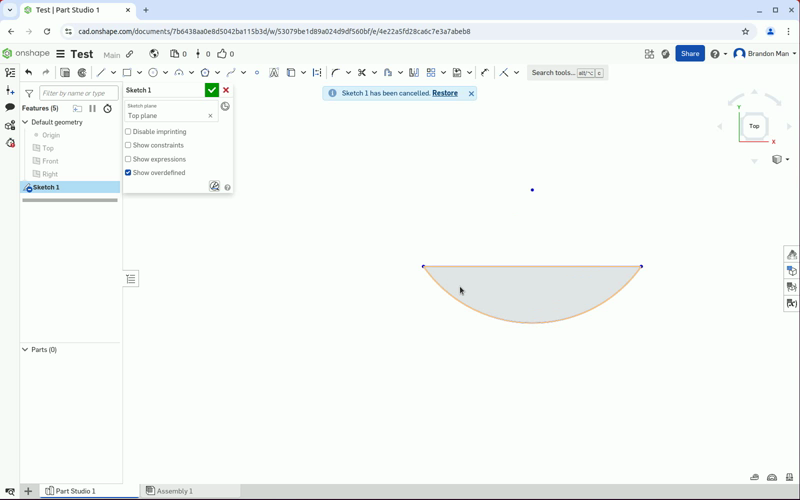
scroll(6)
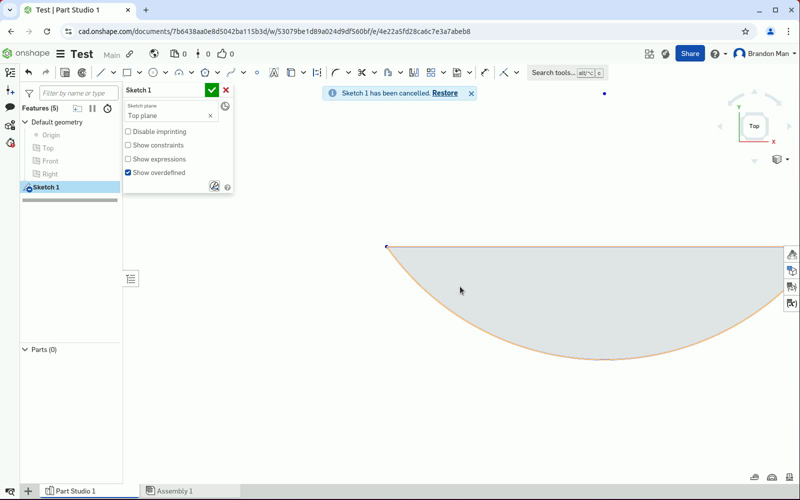
click(460, 286)
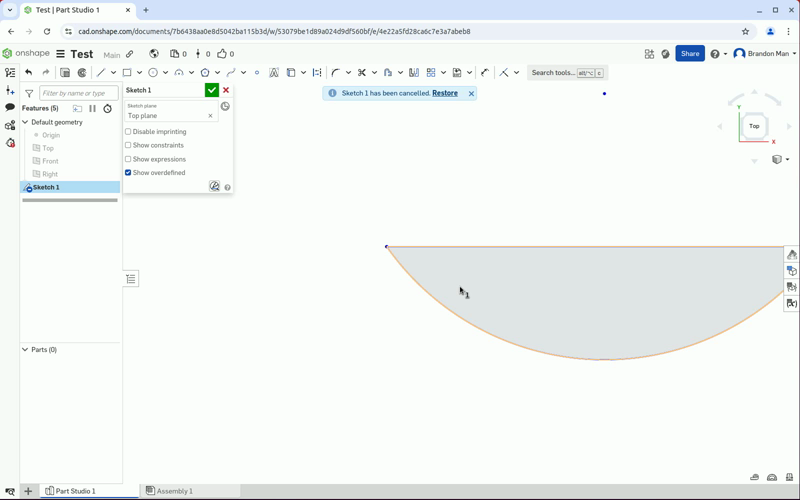
scroll(-6)
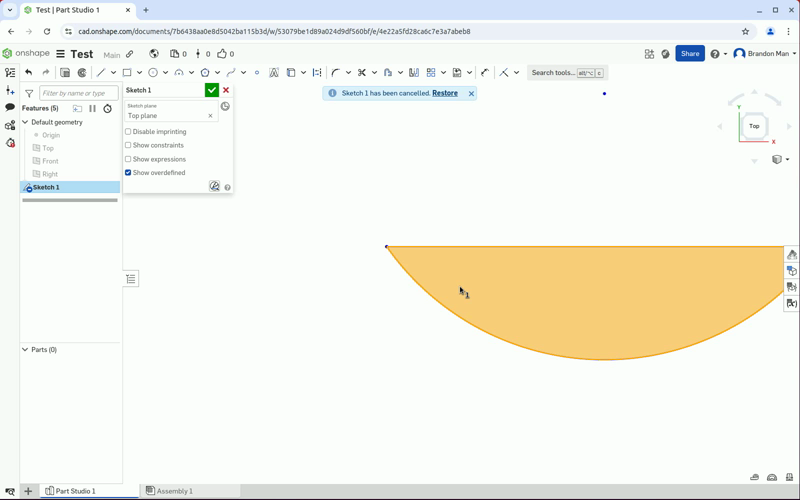
scroll(-6)
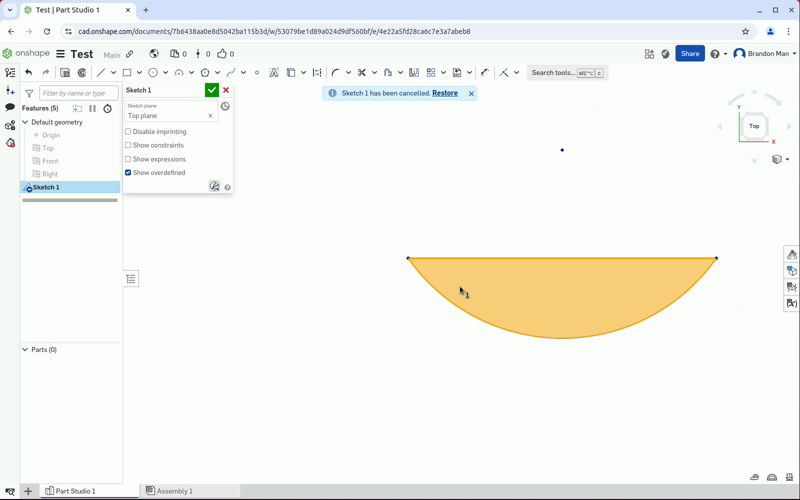
scroll(-6)
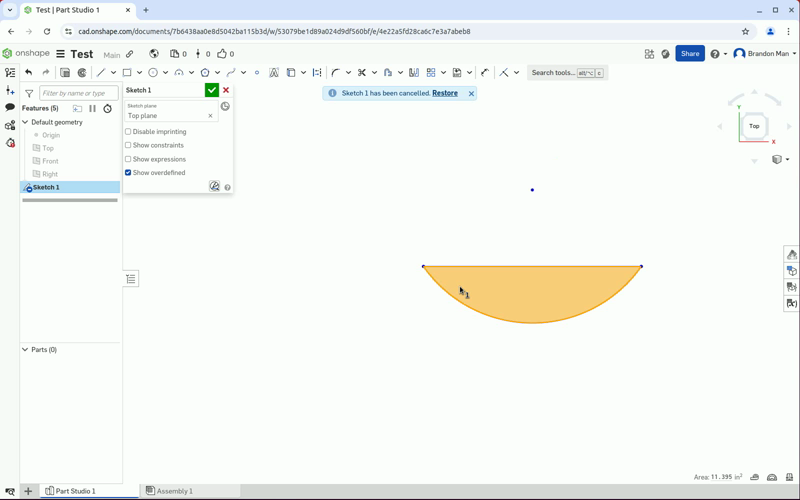
scroll(-6)
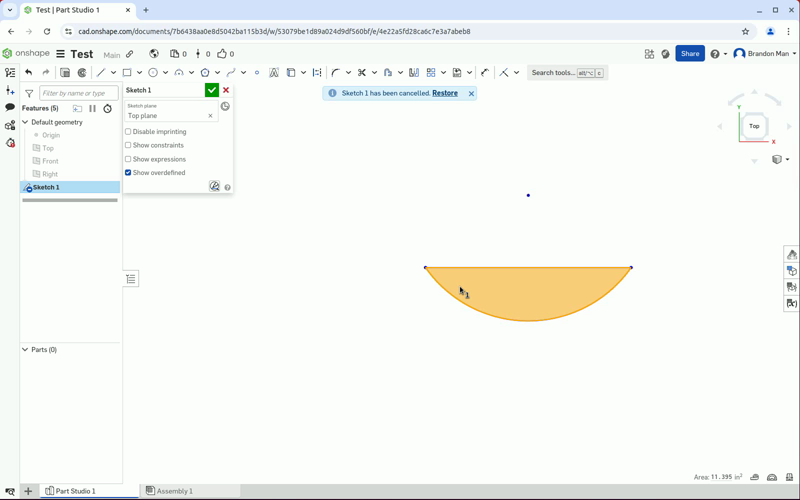
scroll(-6)
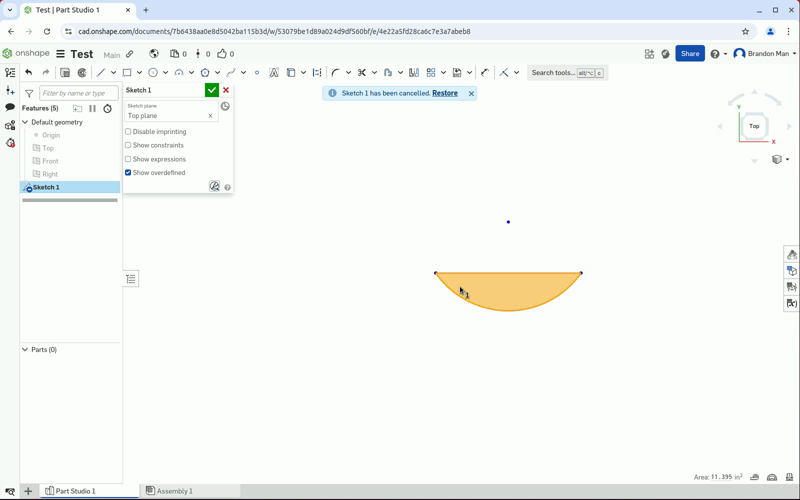
scroll(-6)
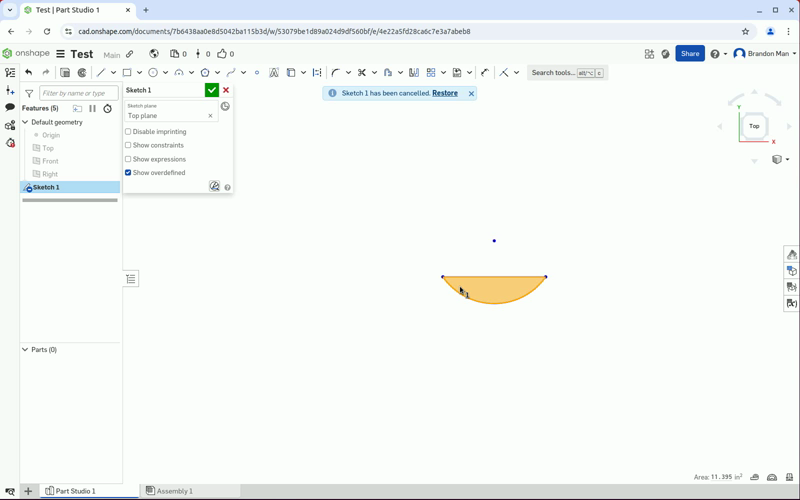
scroll(-6)
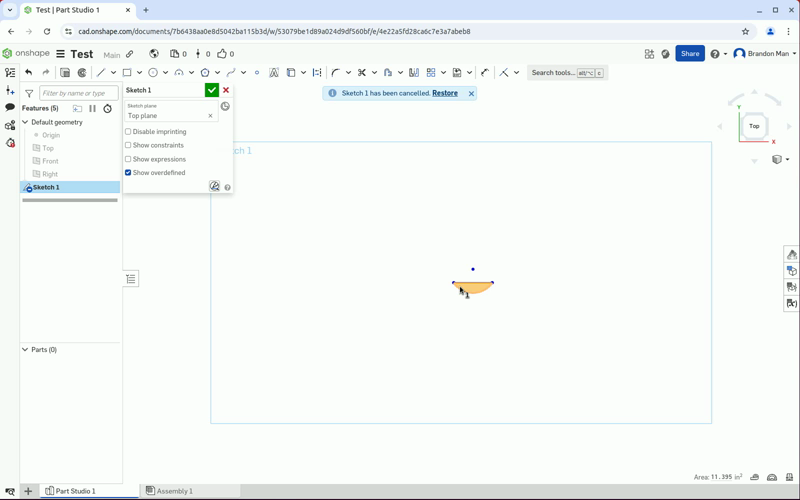
mouse_move(73, 352)
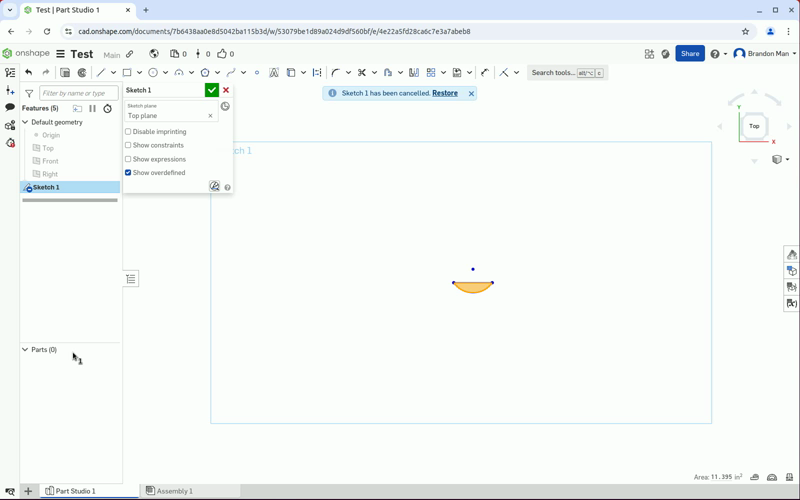
key(shift+y)
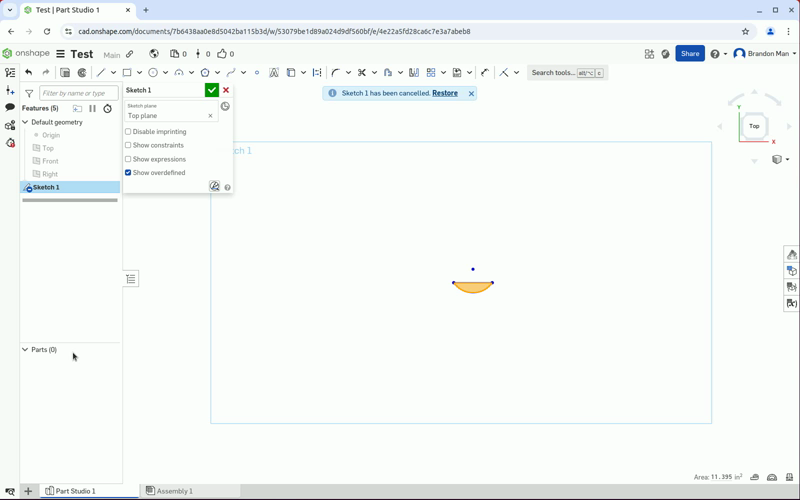
key(shift+e)
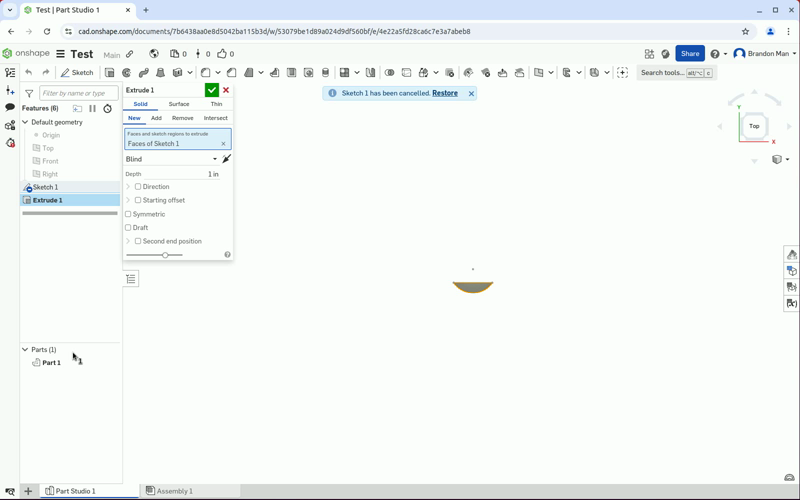
mouse_move(143, 106)
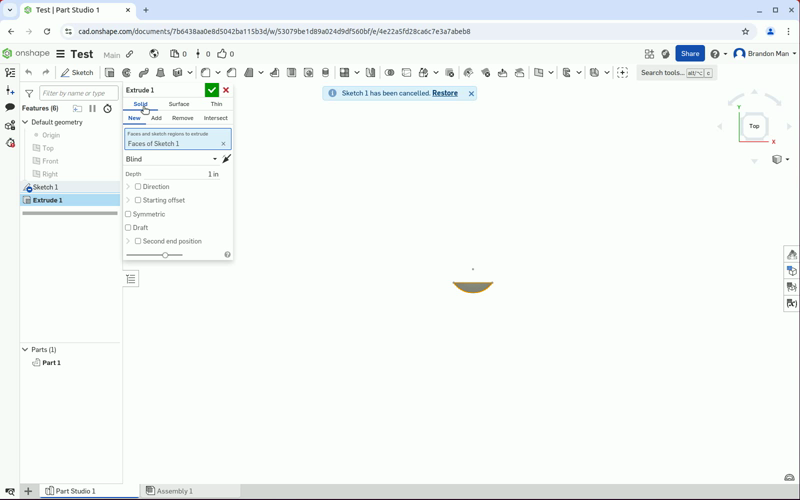
click(143, 106)
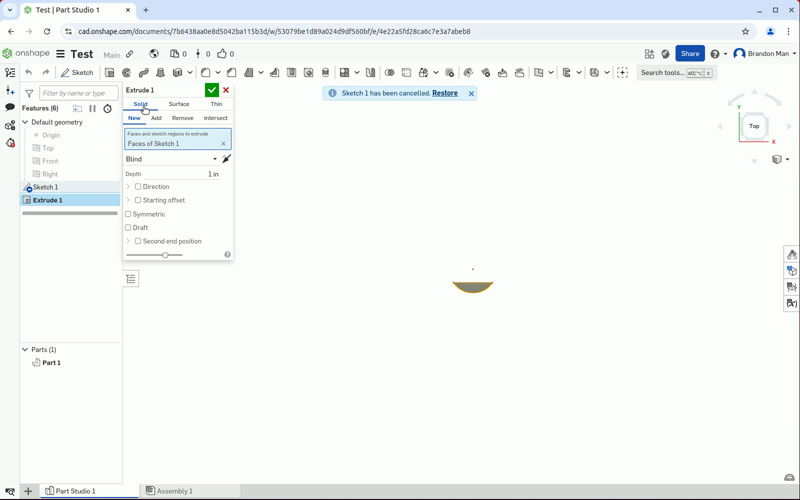
mouse_move(137, 120)
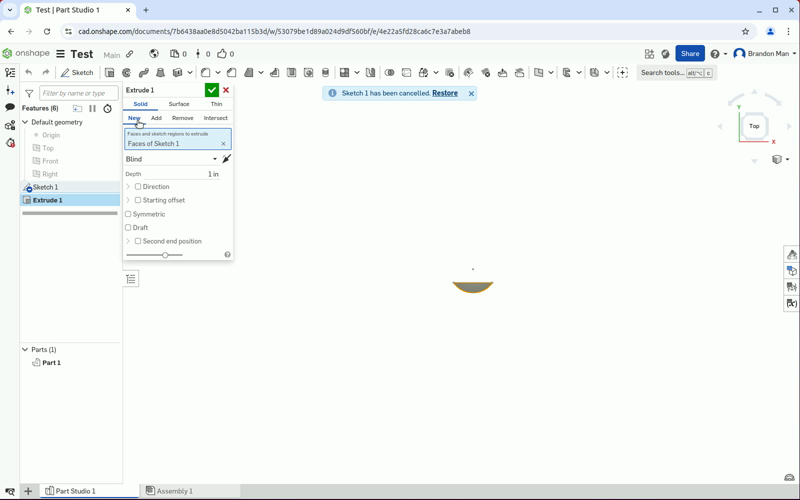
click(137, 120)
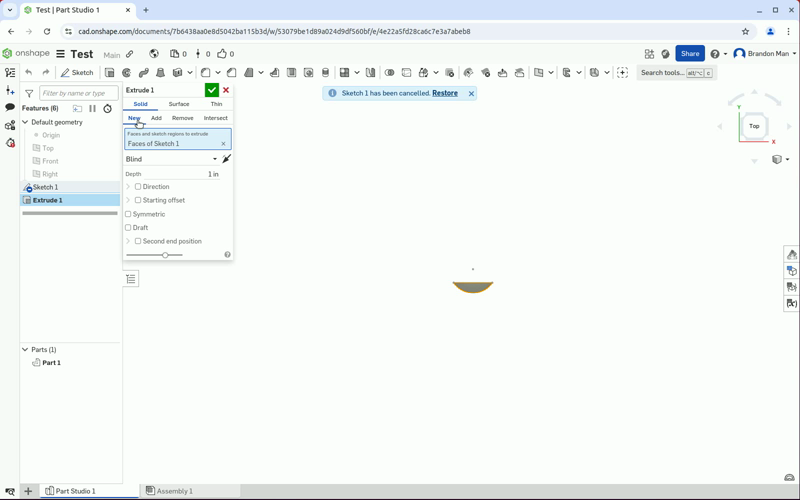
key(tab, 4)
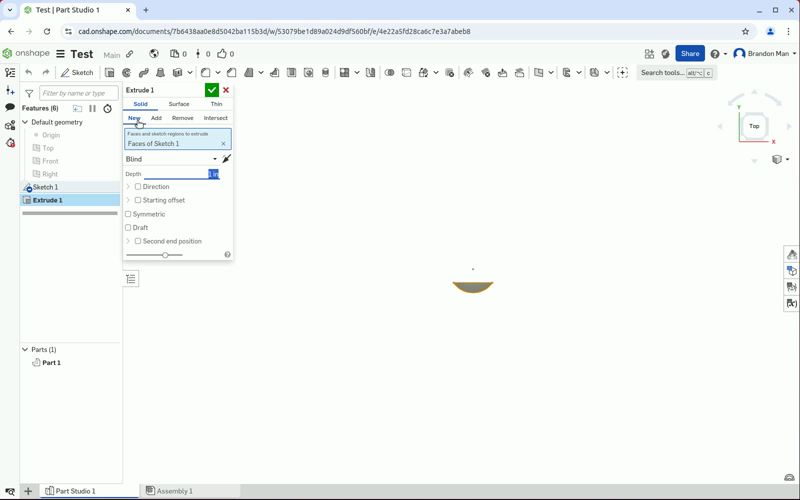
text(23.108)
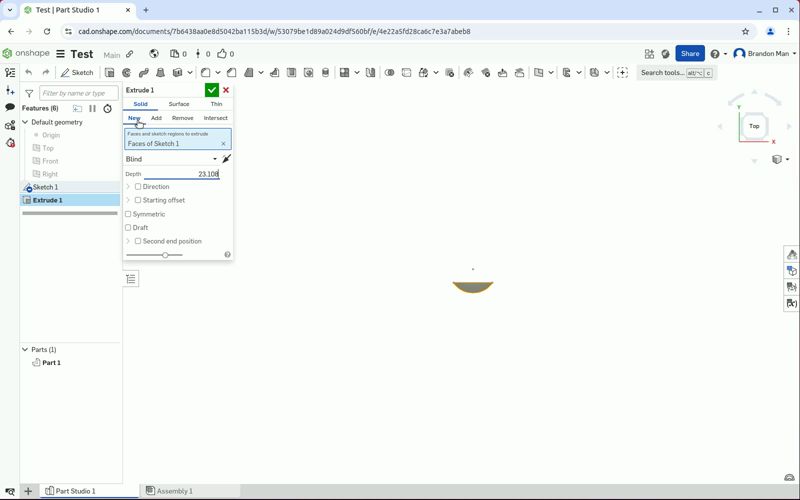
key(enter)
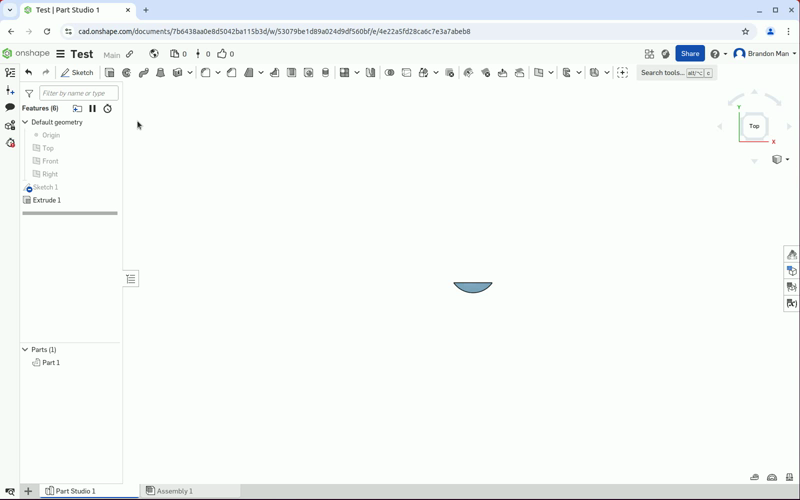
key(shift+h)
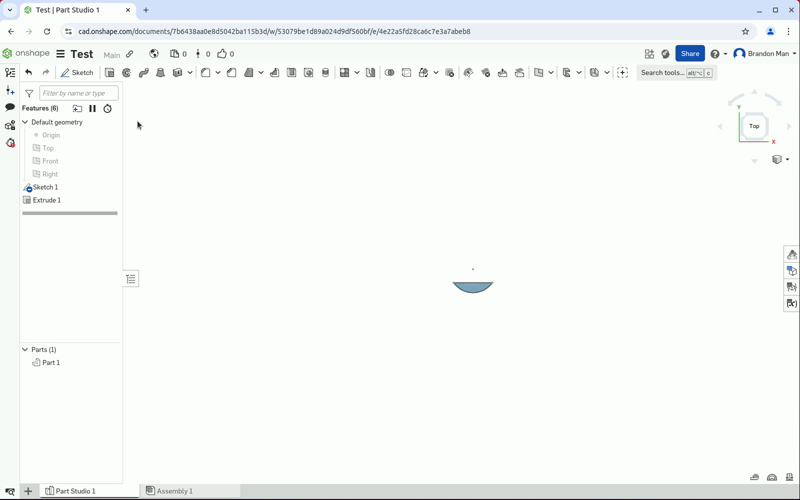
key(shift+h)
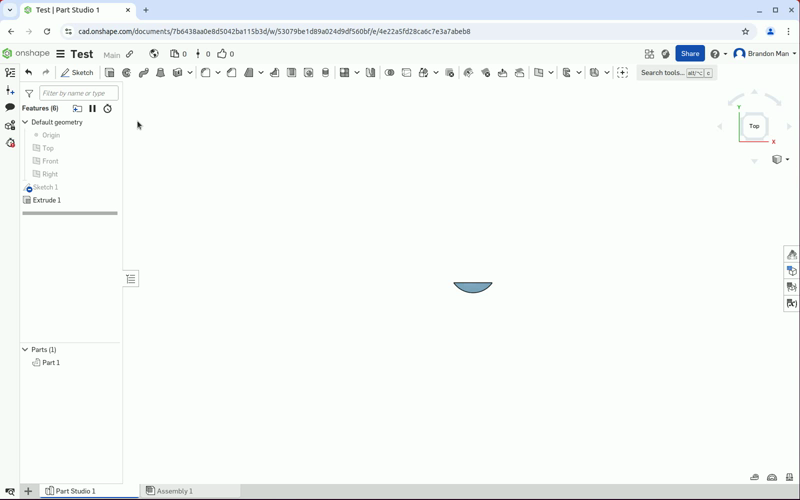
mouse_move(73, 189)
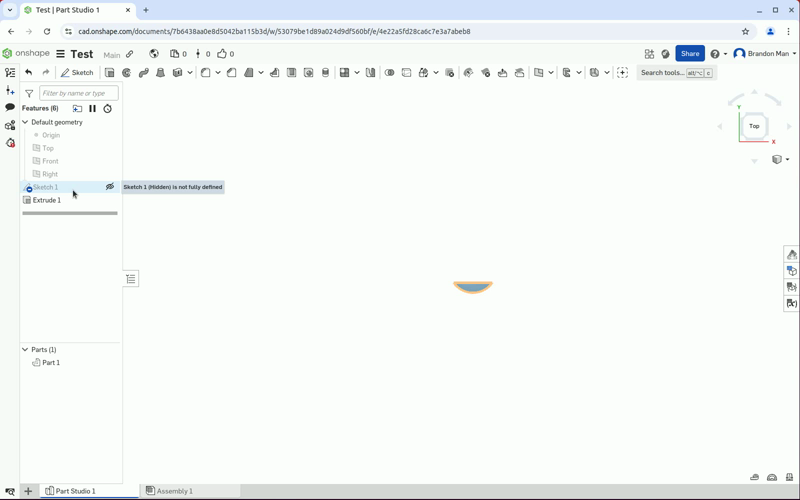
click(73, 189)
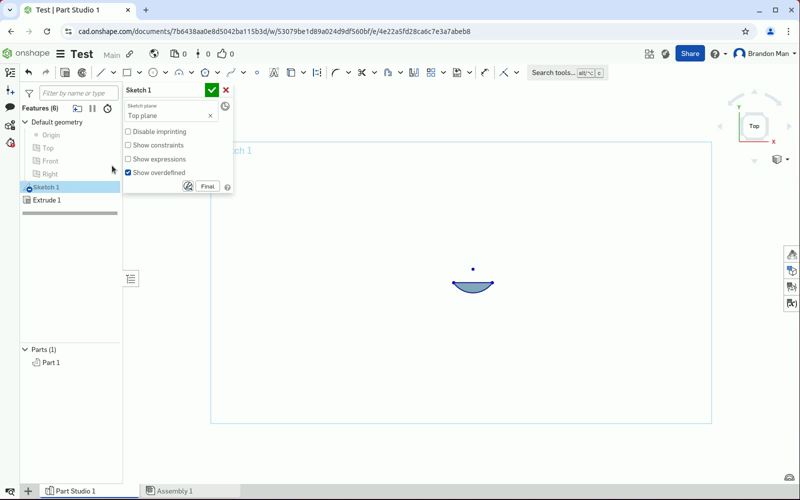
mouse_move(229, 92)
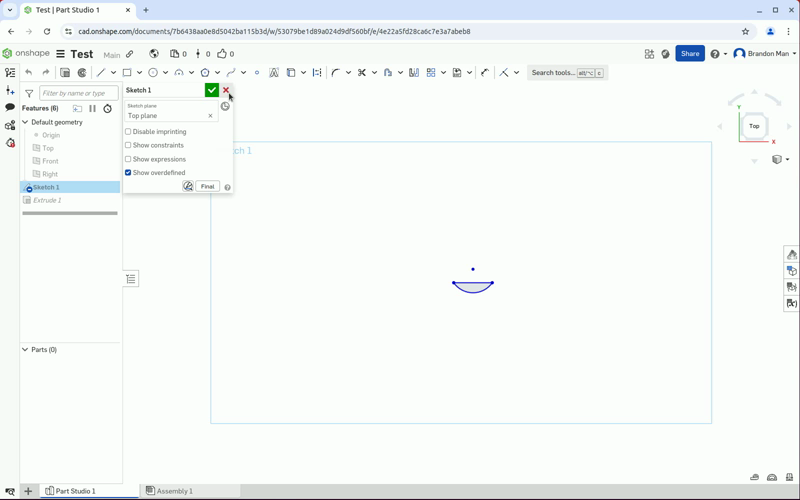
click(229, 92)
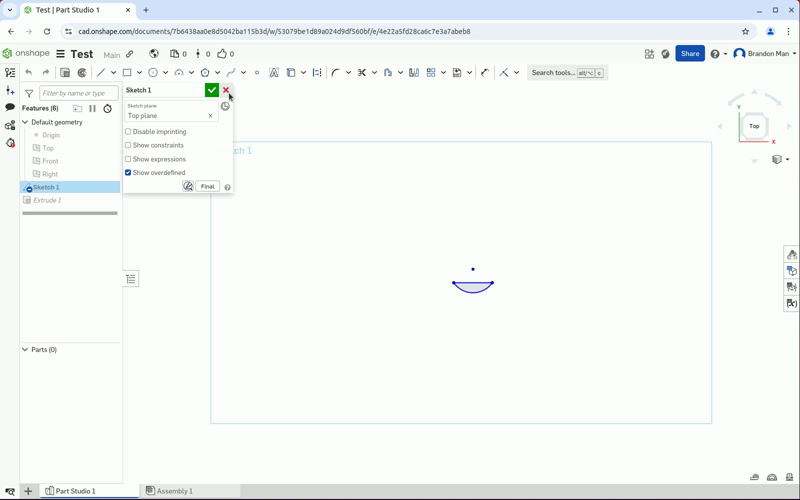
key(shift+s)
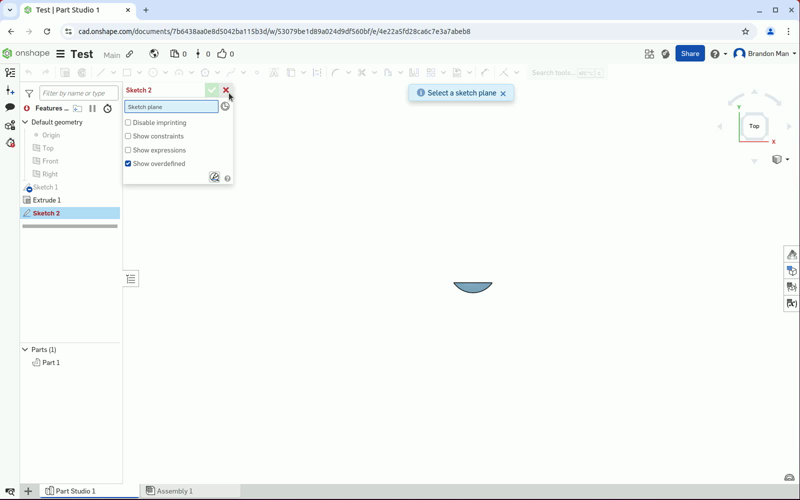
mouse_move(73, 150)
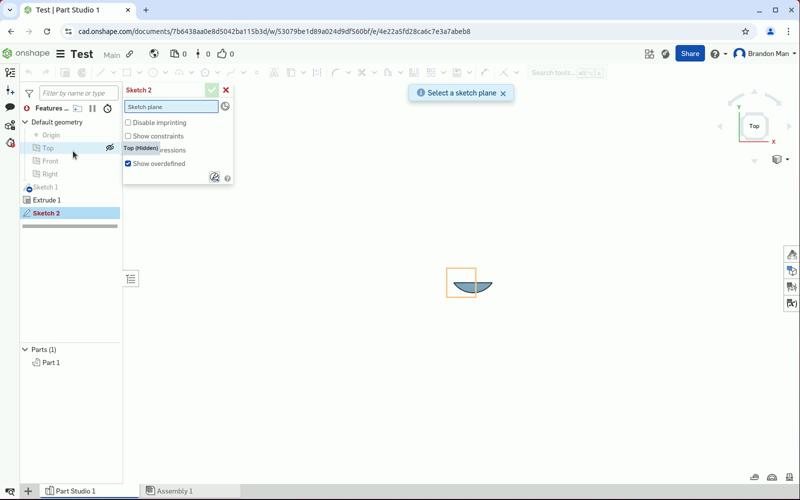
click(73, 150)
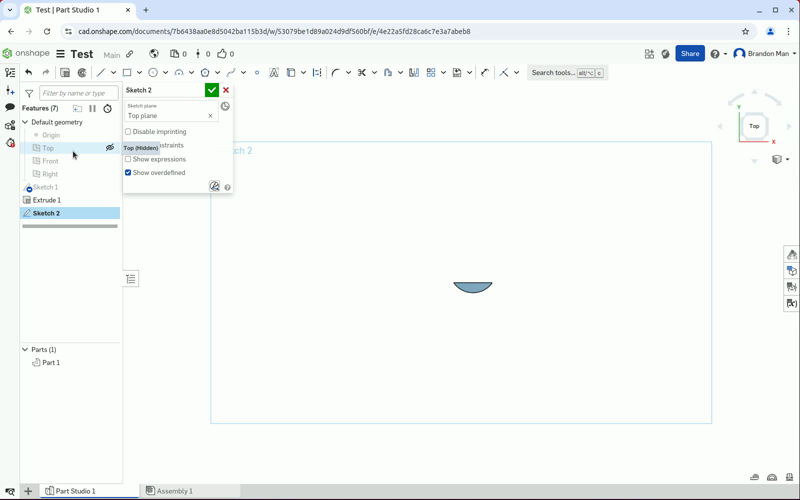
mouse_move(73, 352)
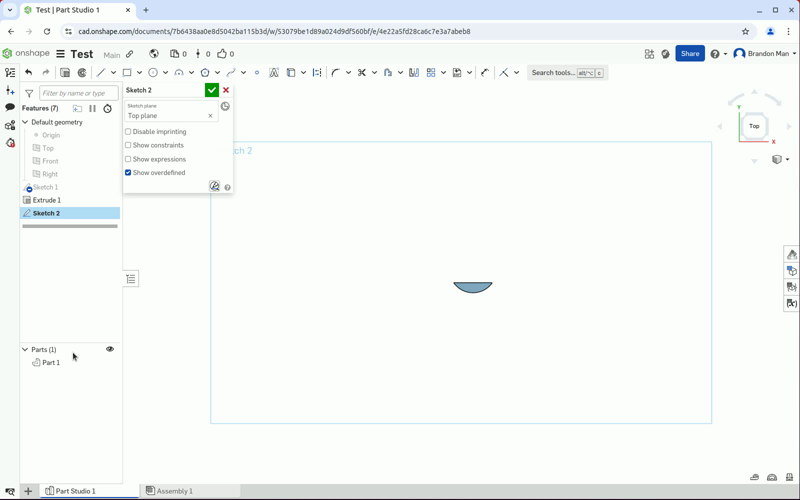
key(y)
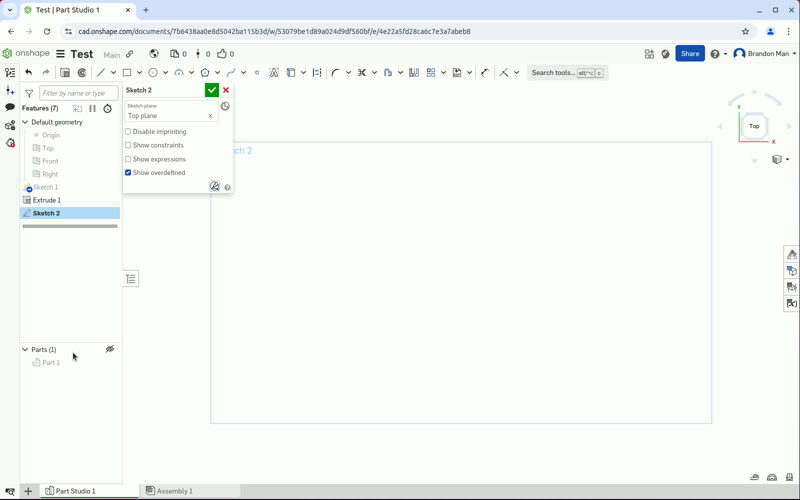
key(l)
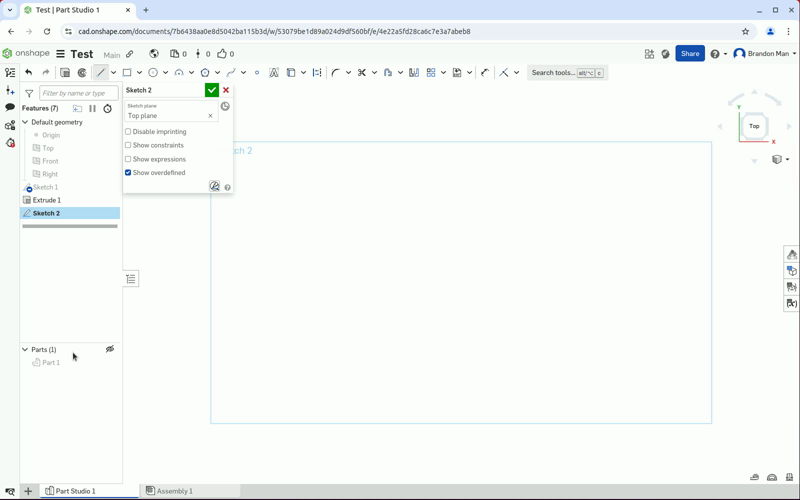
key_down(shift)
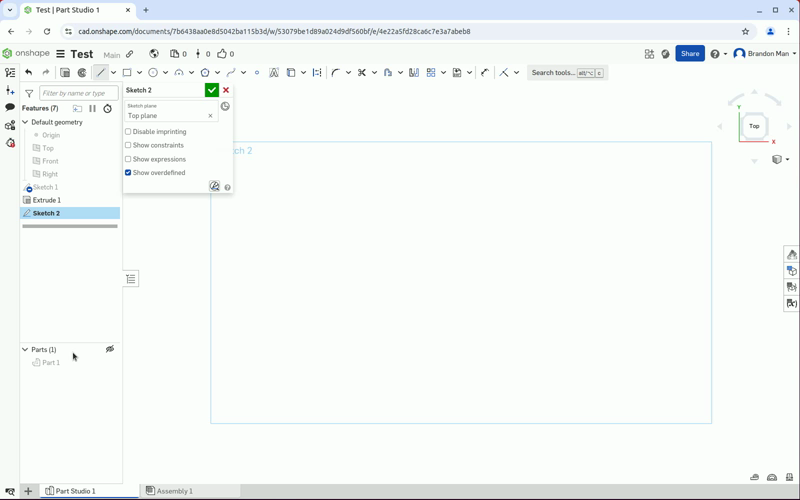
mouse_move(453, 282)
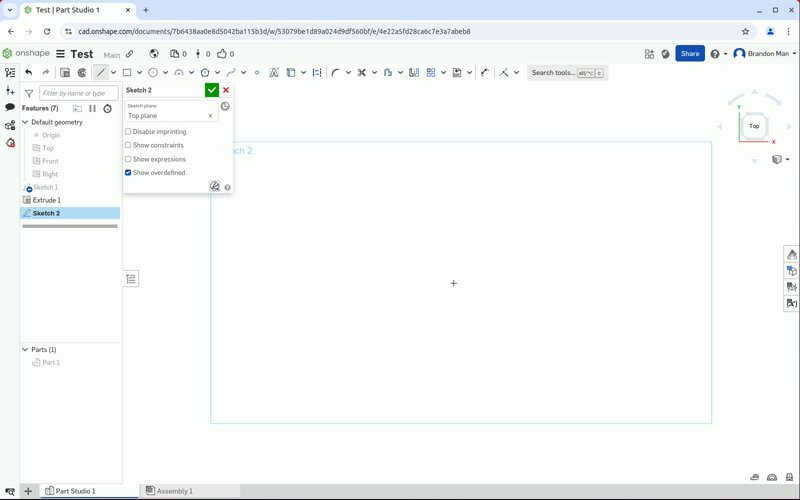
click(453, 282)
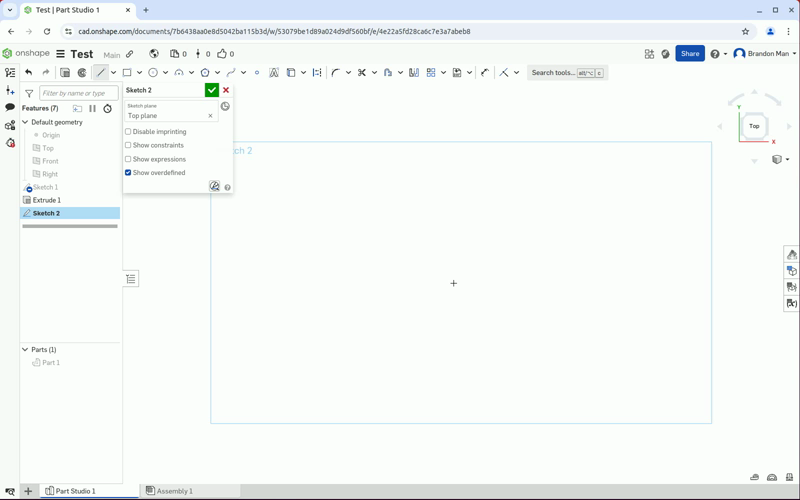
key_up(shift)
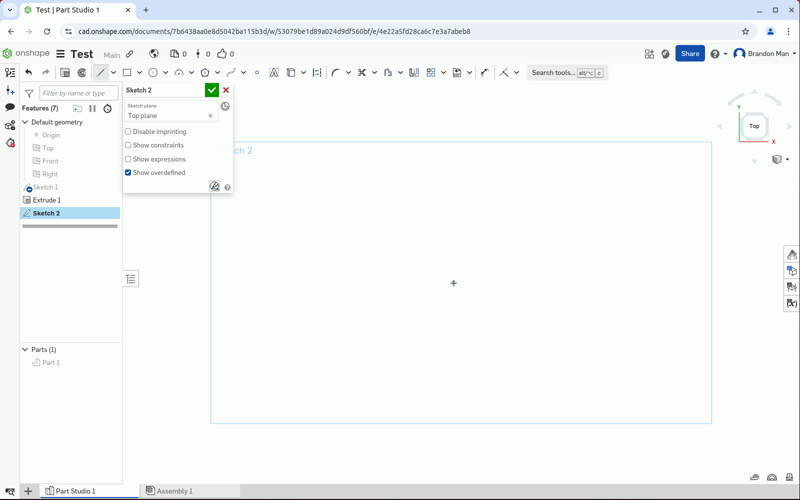
key_down(shift)
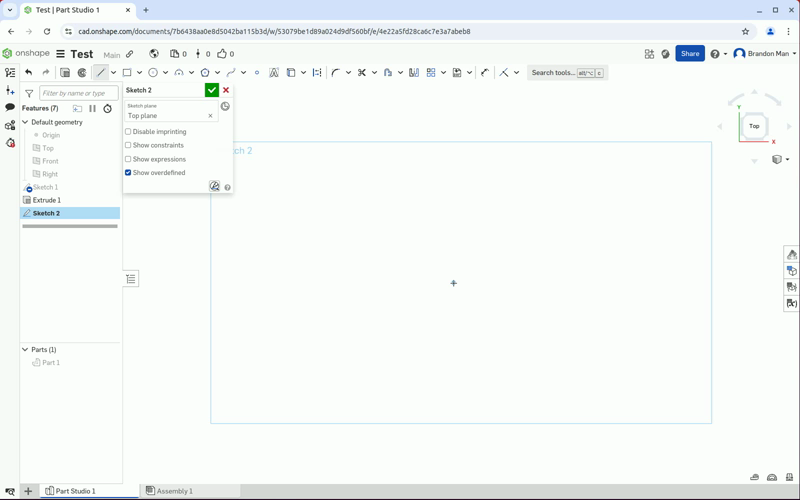
mouse_move(483, 282)
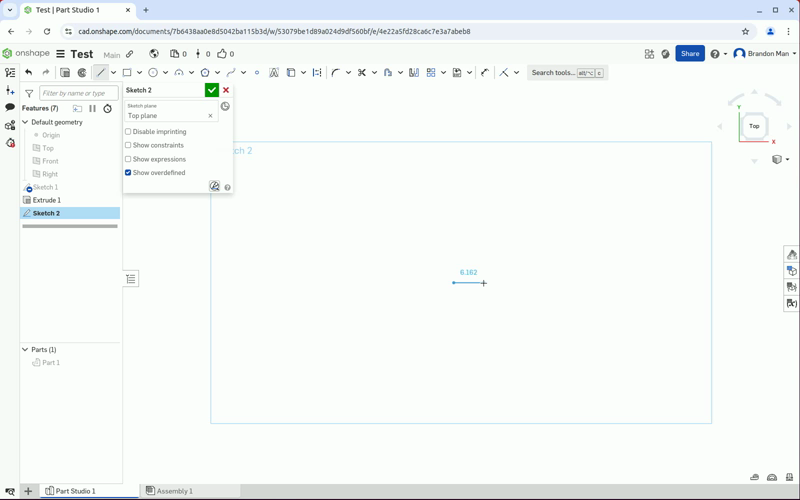
mouse_move(492, 282)
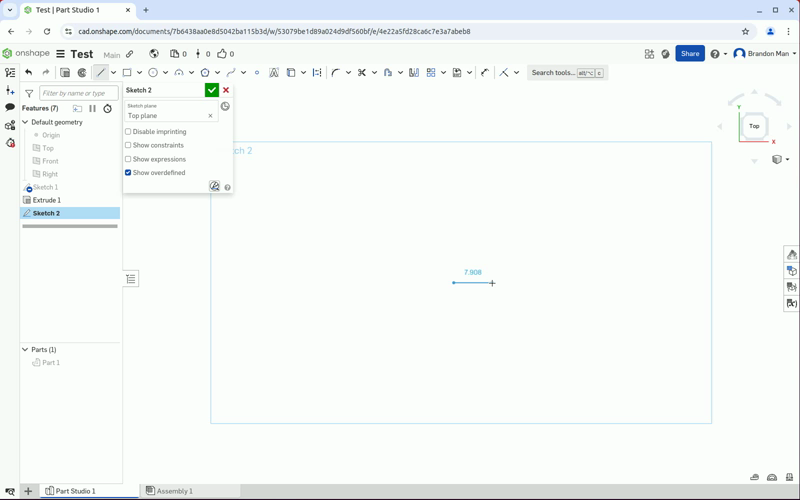
click(492, 282)
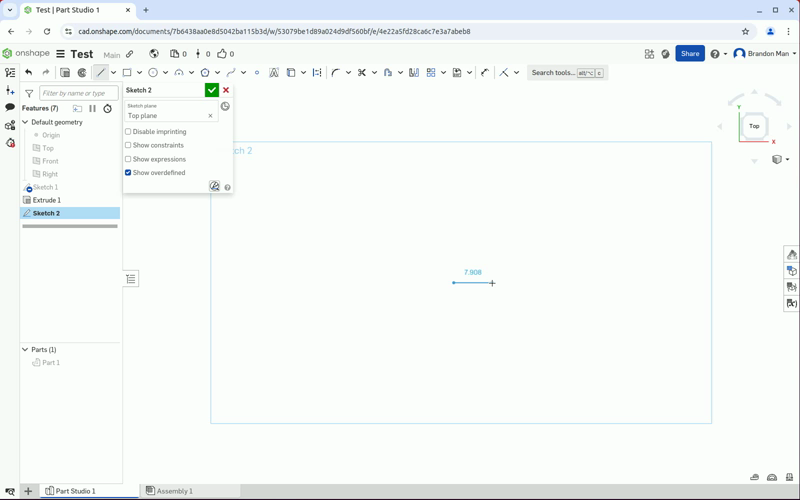
key_up(shift)
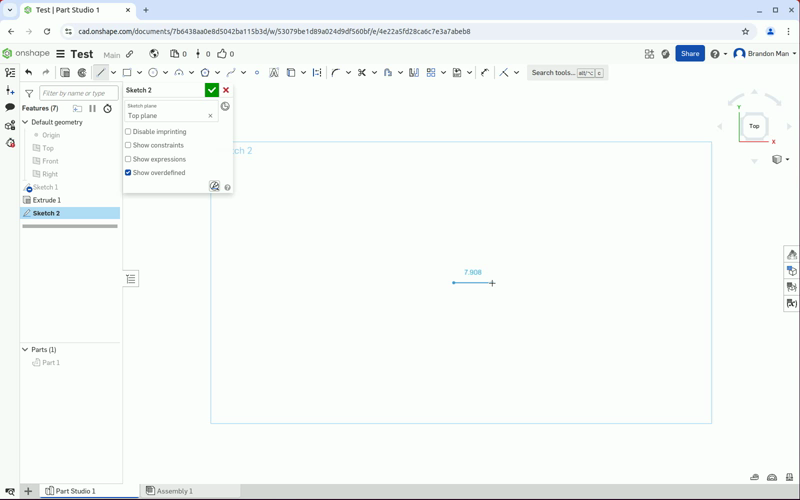
key_down(shift)
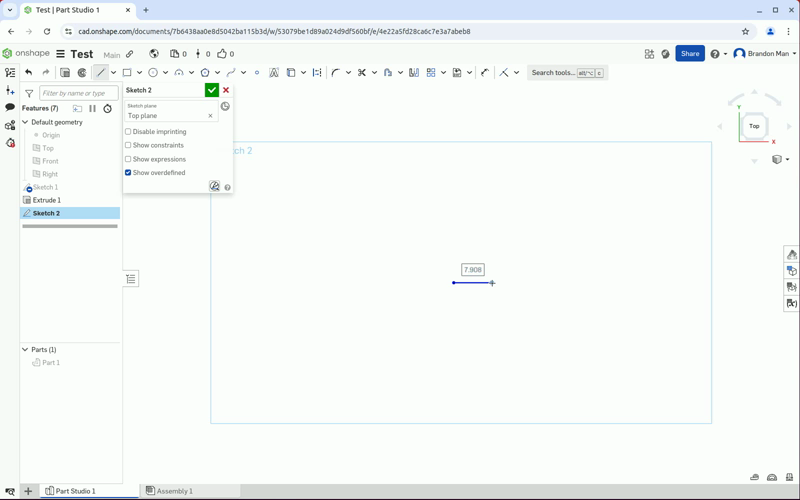
mouse_move(522, 282)
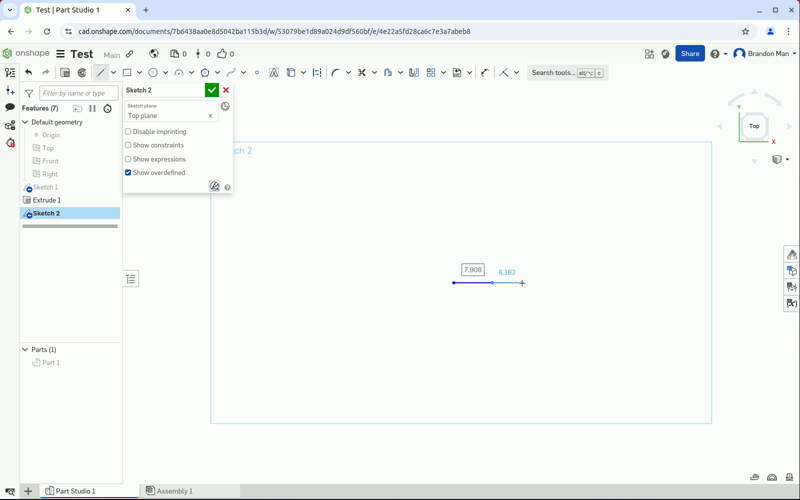
mouse_move(492, 279)
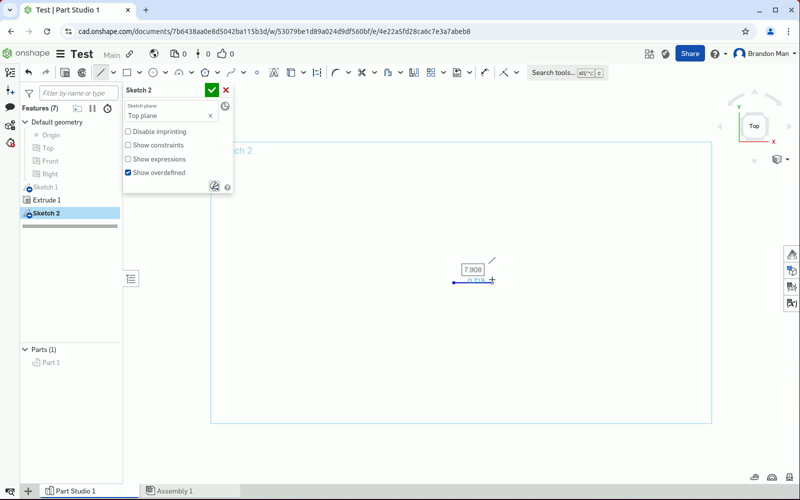
scroll(6)
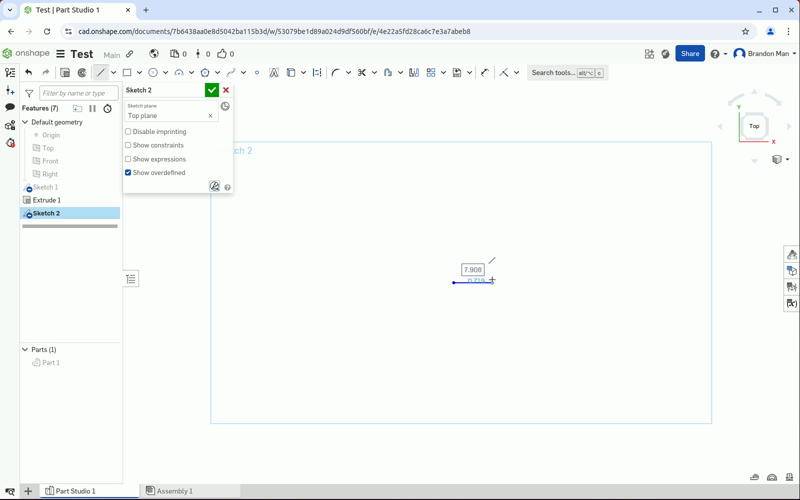
scroll(6)
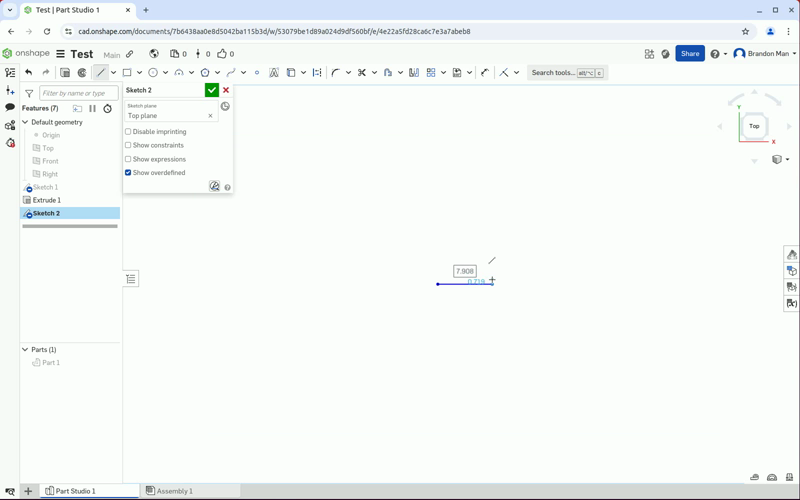
scroll(6)
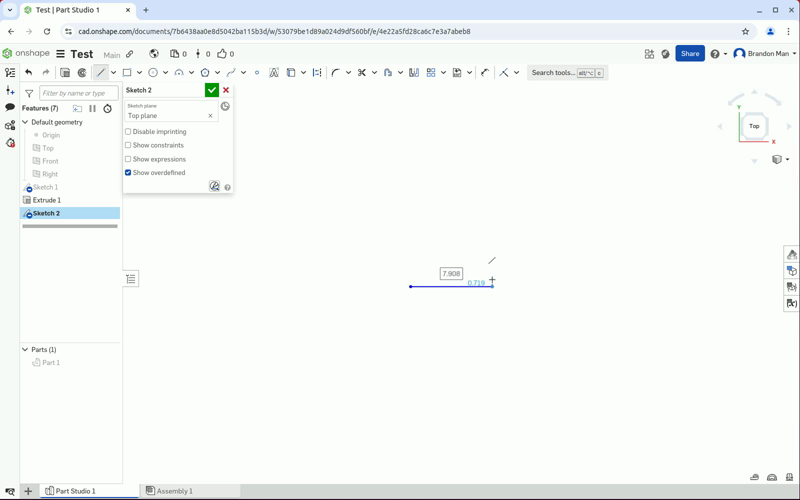
scroll(6)
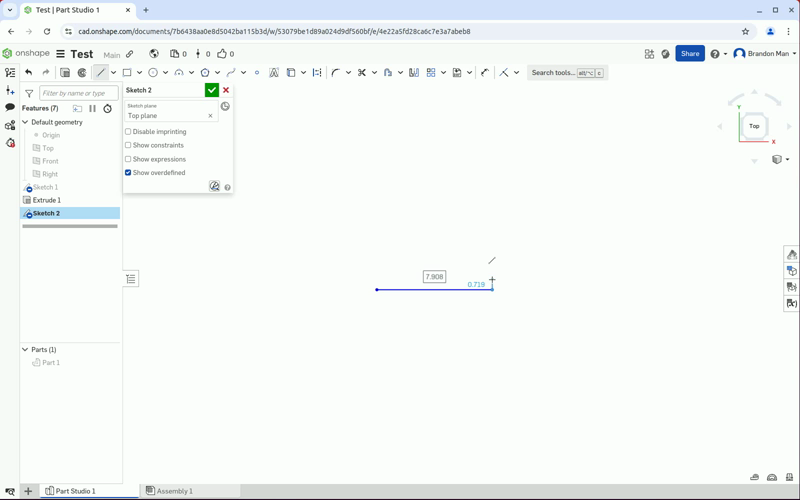
scroll(6)
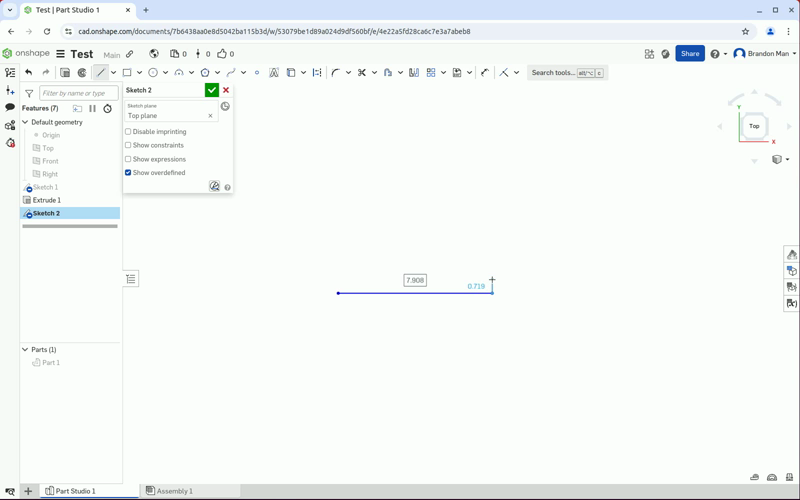
scroll(6)
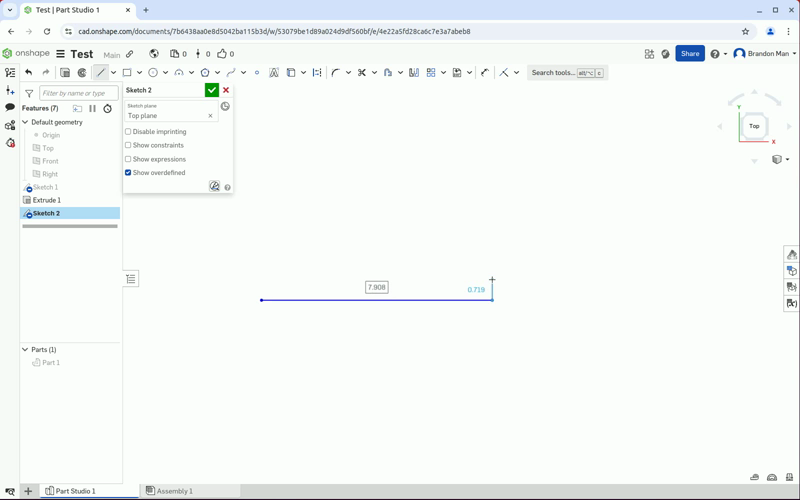
scroll(6)
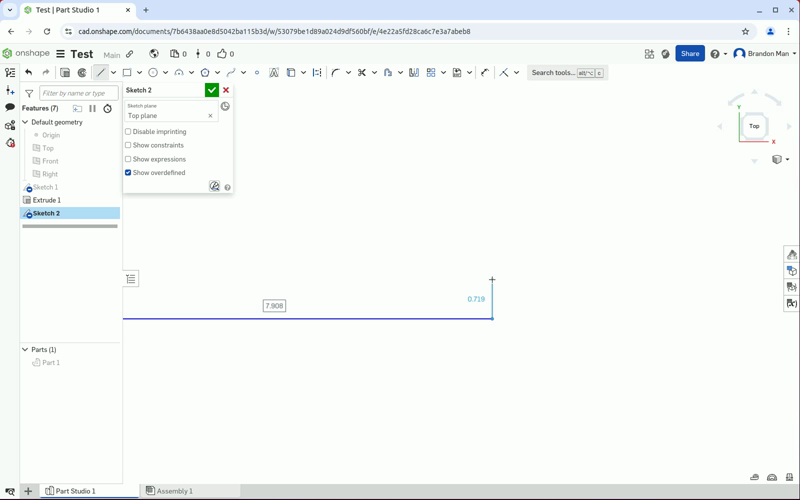
click(492, 279)
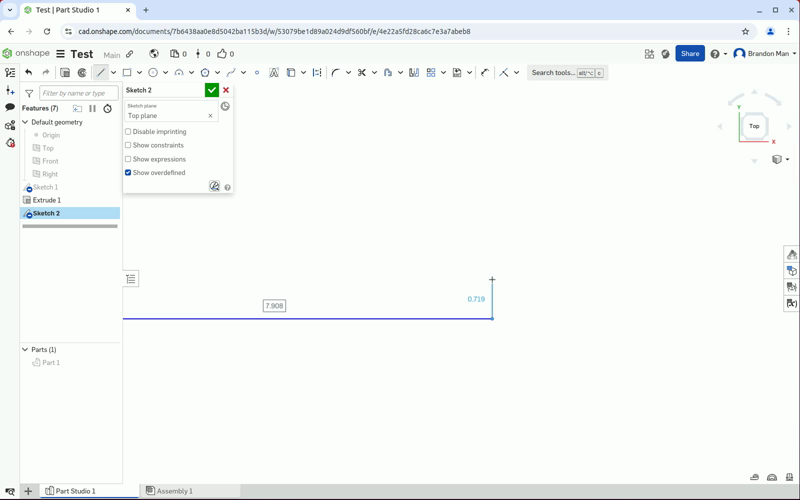
scroll(-6)
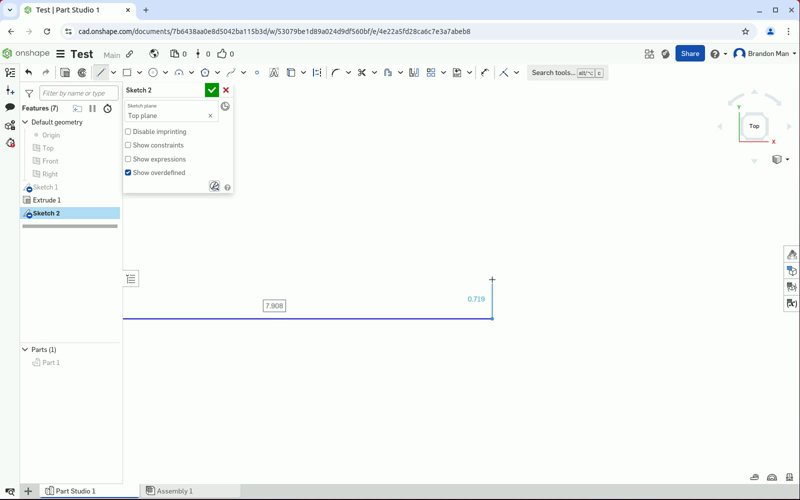
scroll(-6)
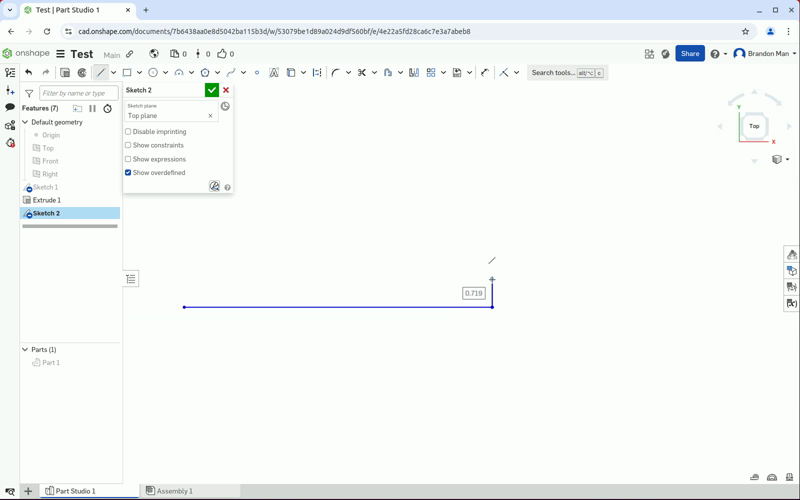
scroll(-6)
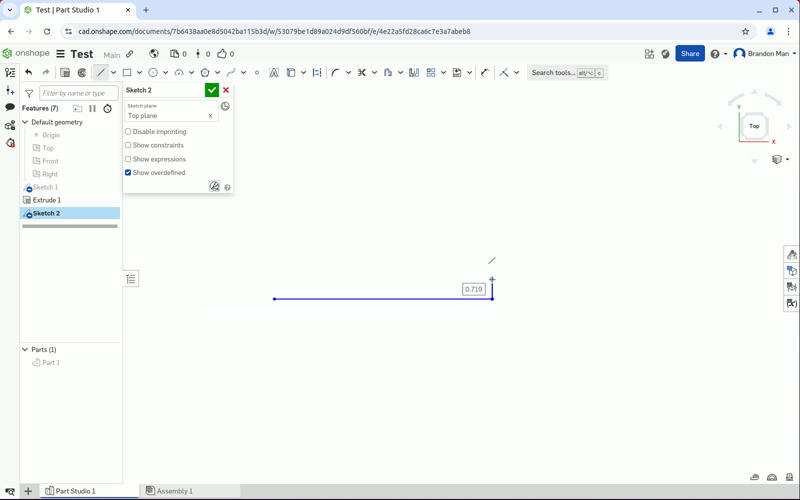
scroll(-6)
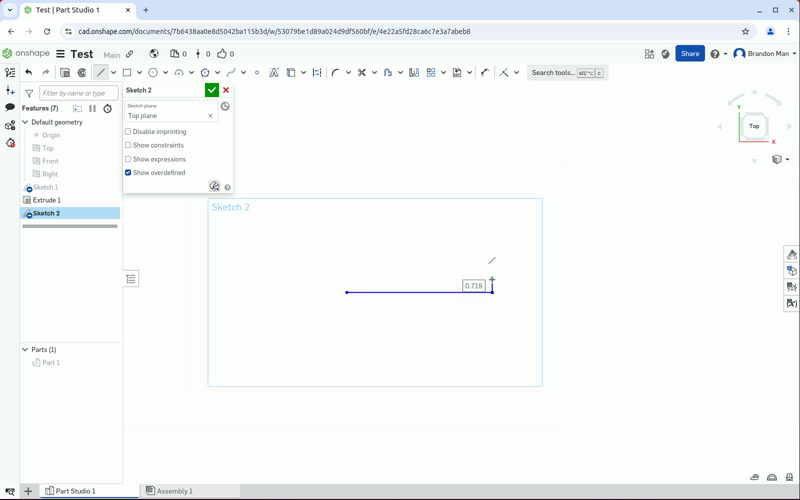
scroll(-6)
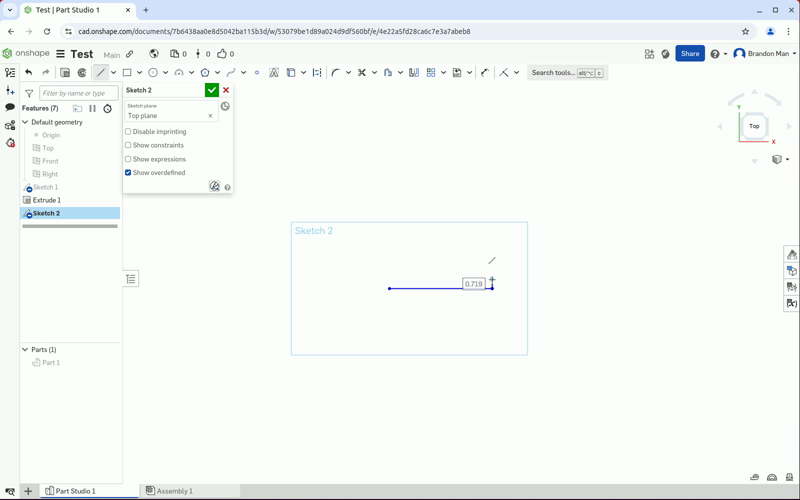
scroll(-6)
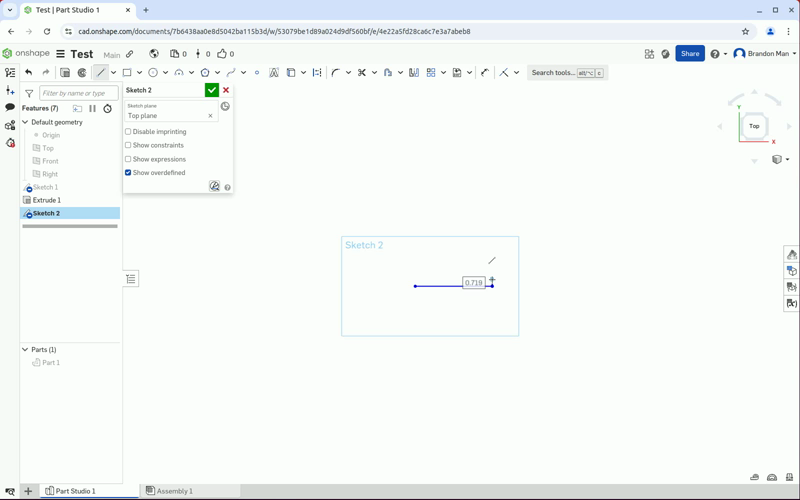
scroll(-6)
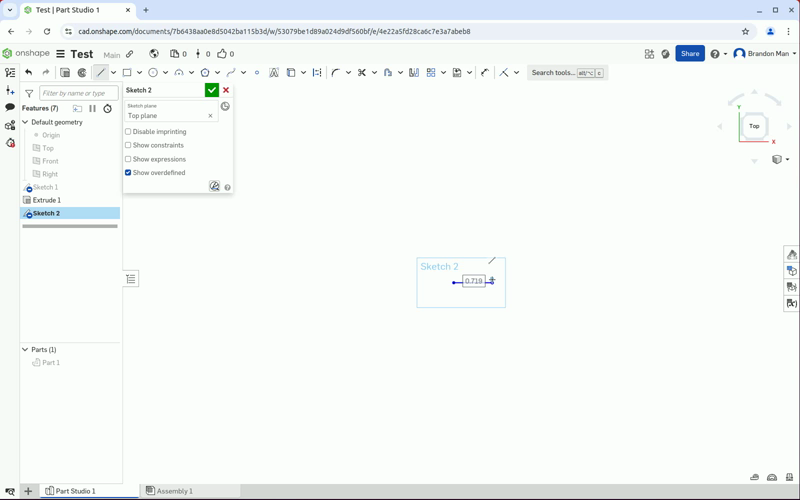
key_up(shift)
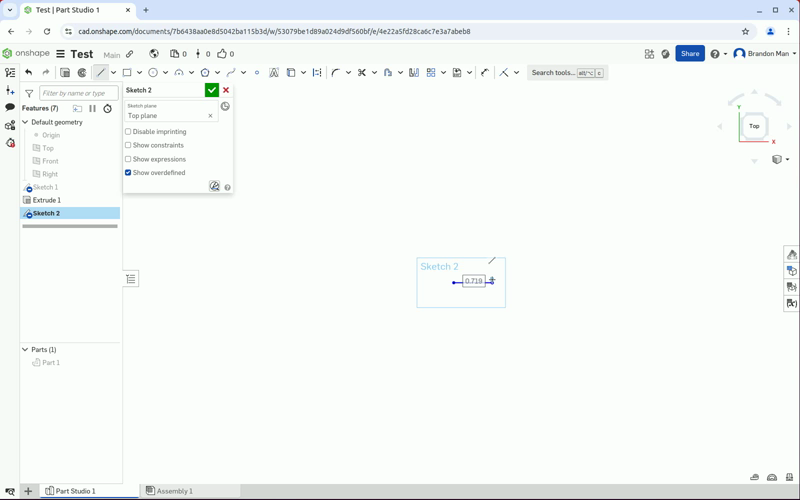
key_down(shift)
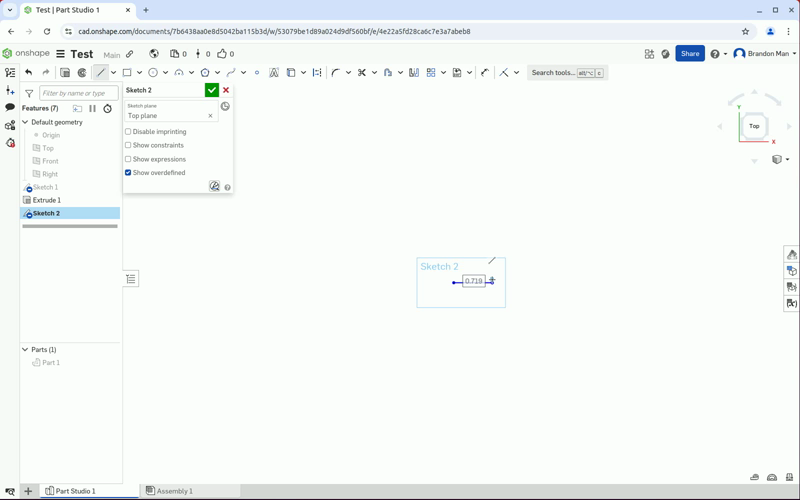
mouse_move(522, 279)
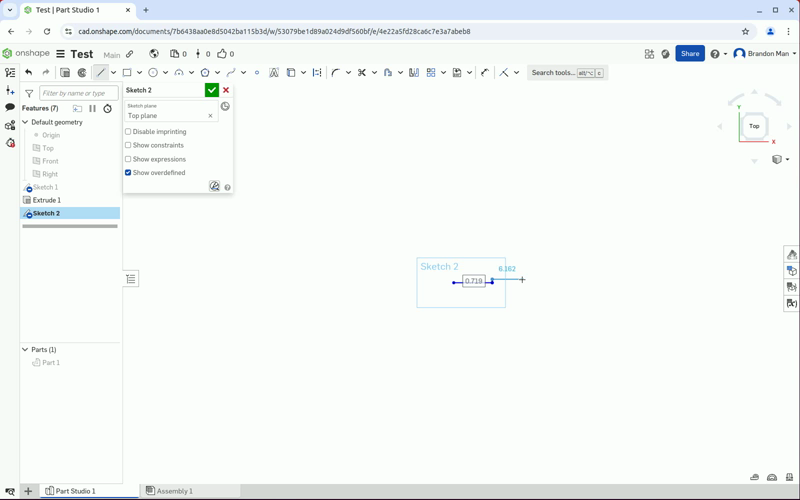
mouse_move(453, 279)
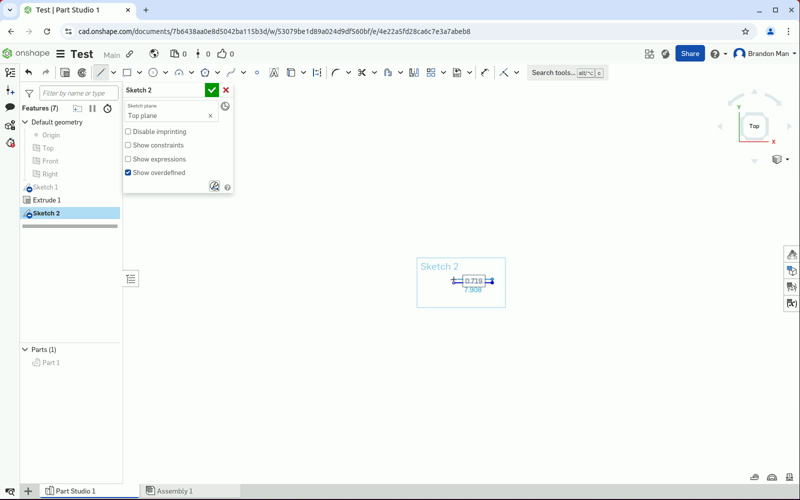
scroll(6)
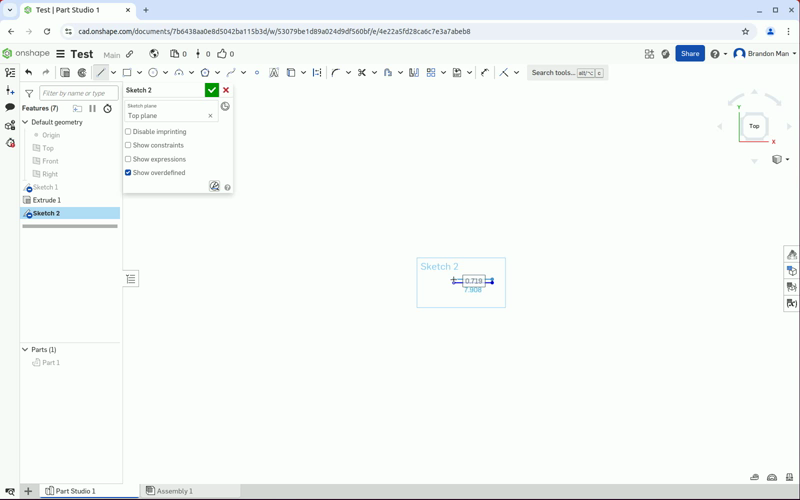
scroll(6)
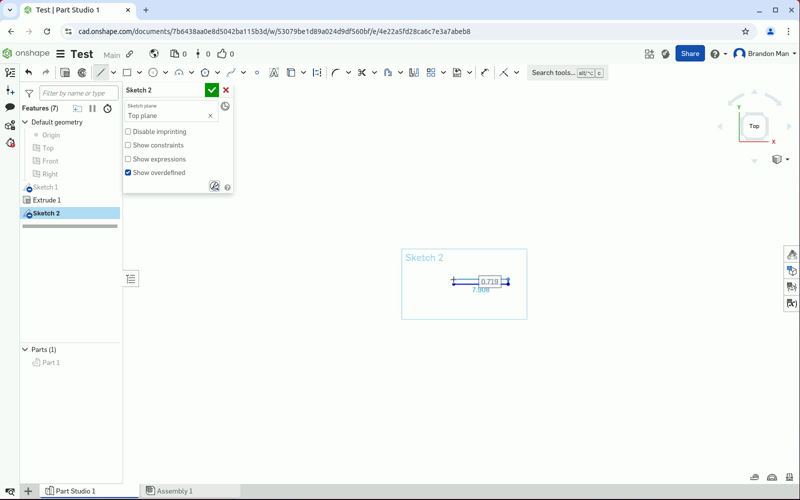
scroll(6)
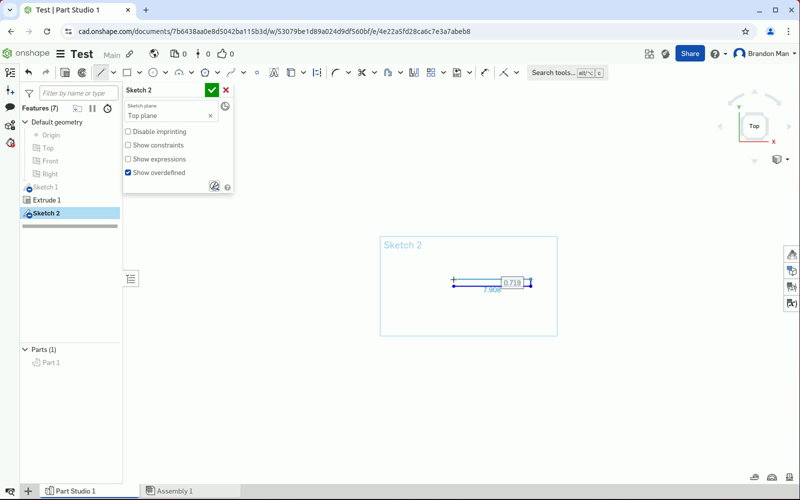
scroll(6)
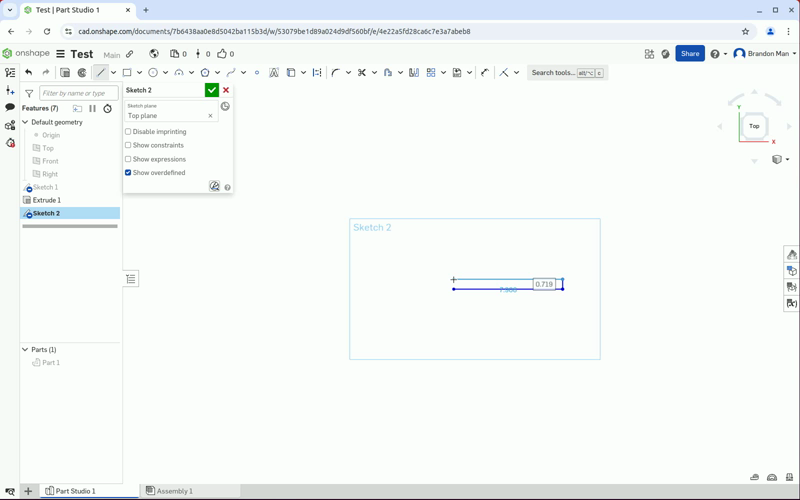
scroll(6)
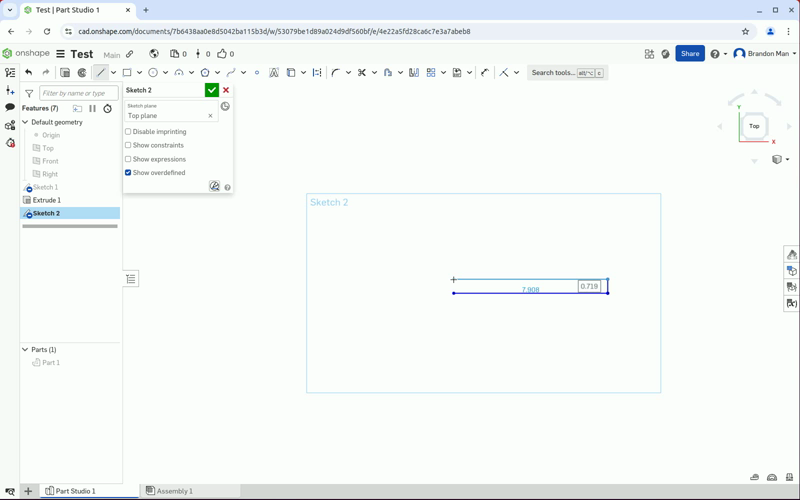
scroll(6)
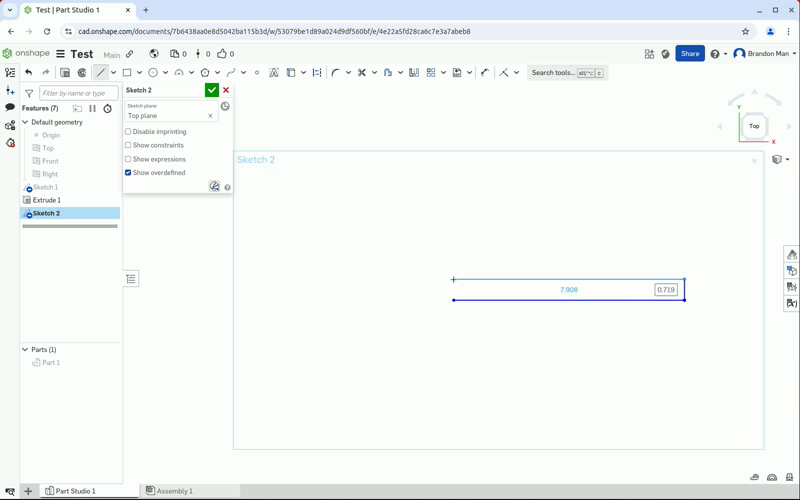
scroll(6)
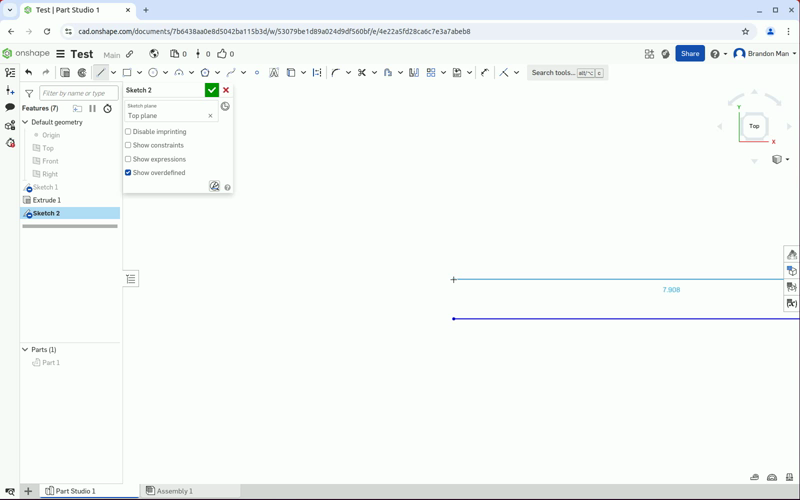
click(453, 279)
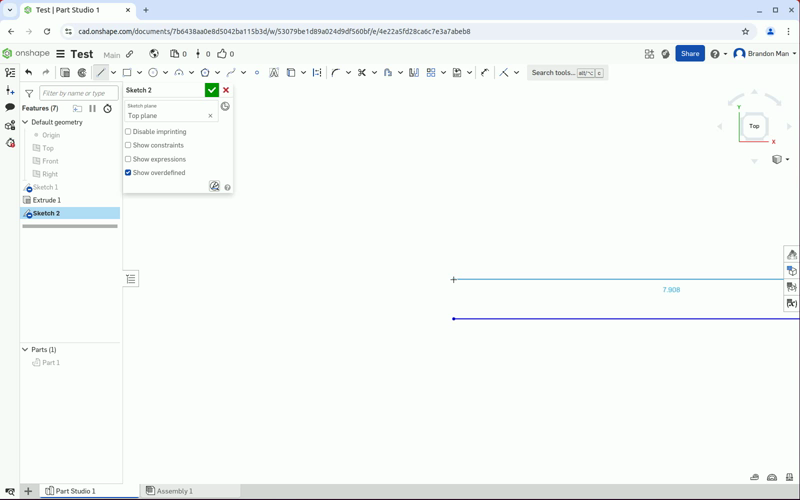
scroll(-6)
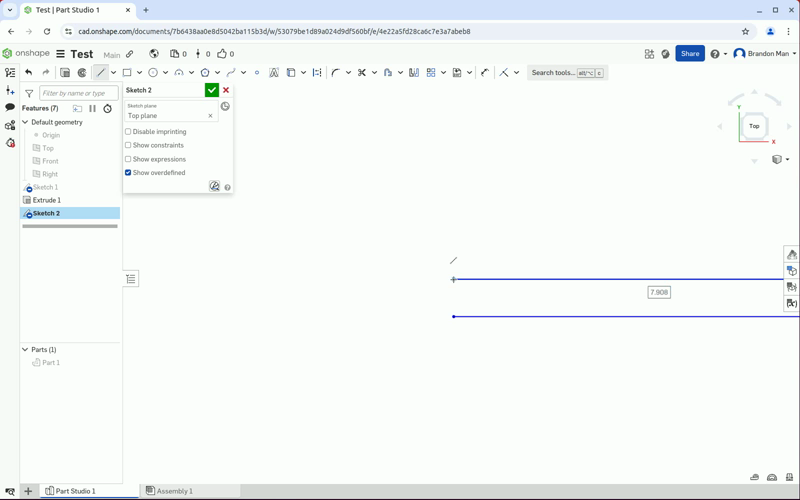
scroll(-6)
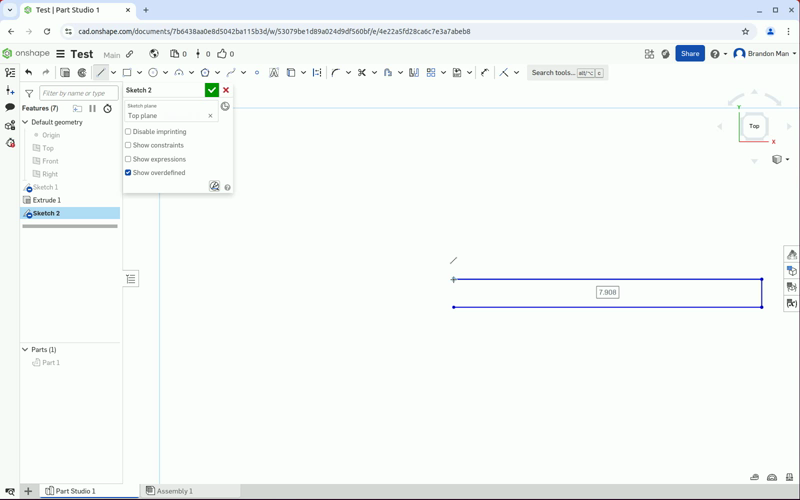
scroll(-6)
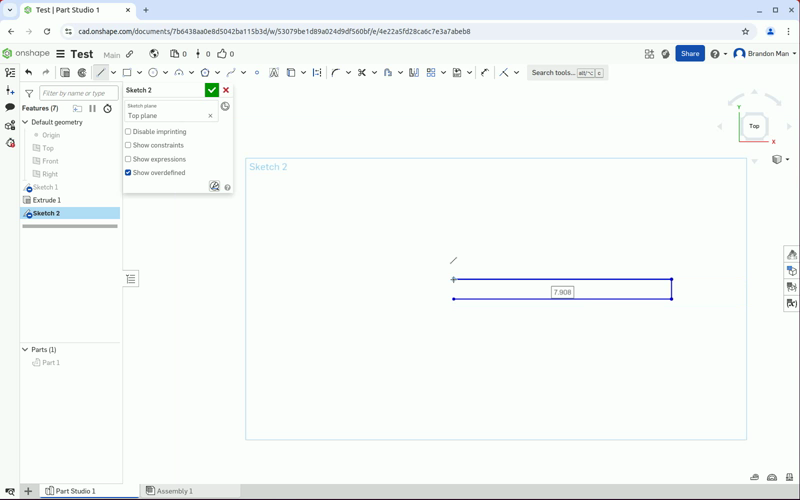
scroll(-6)
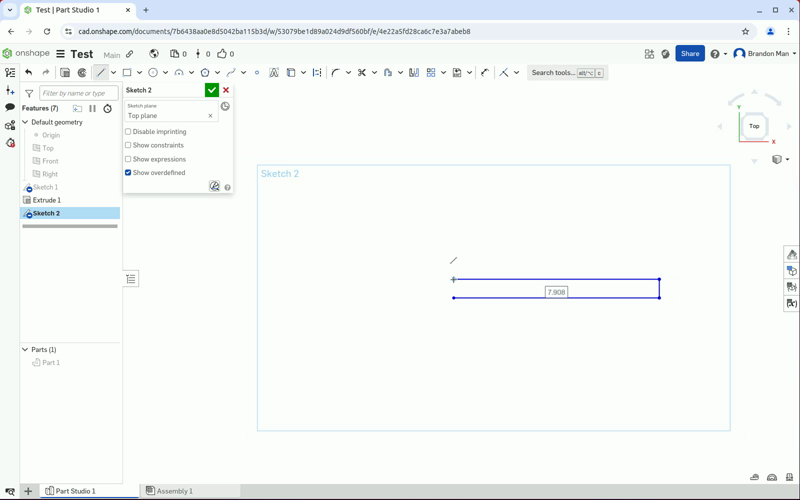
scroll(-6)
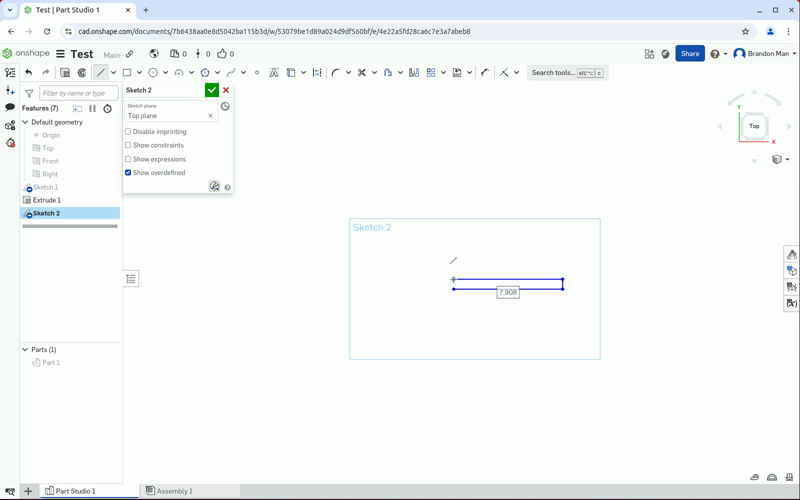
scroll(-6)
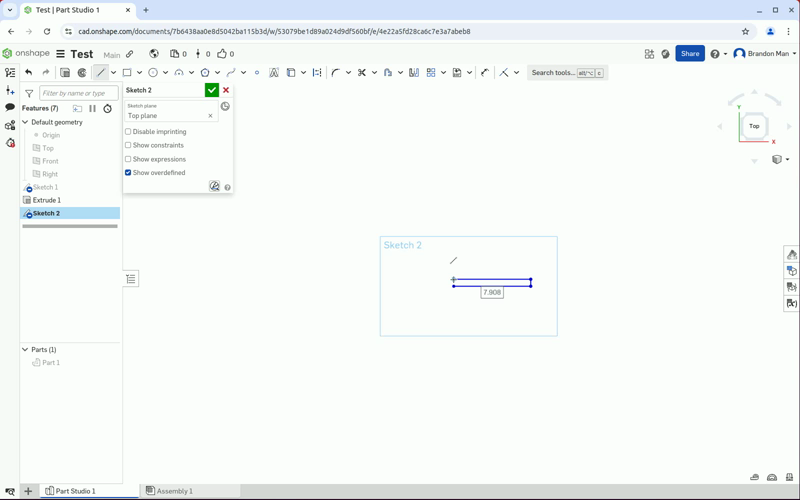
scroll(-6)
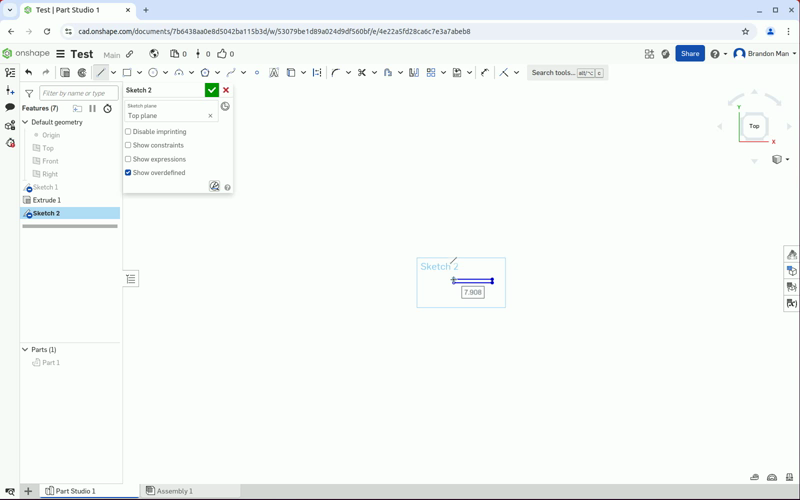
key_up(shift)
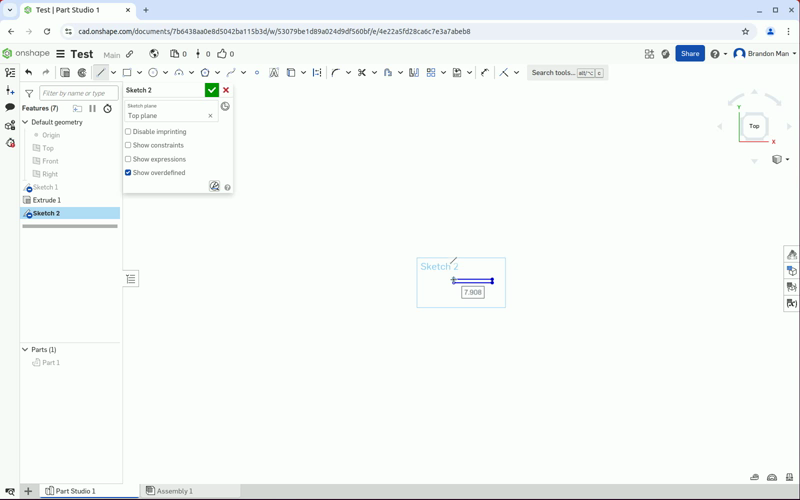
mouse_move(483, 279)
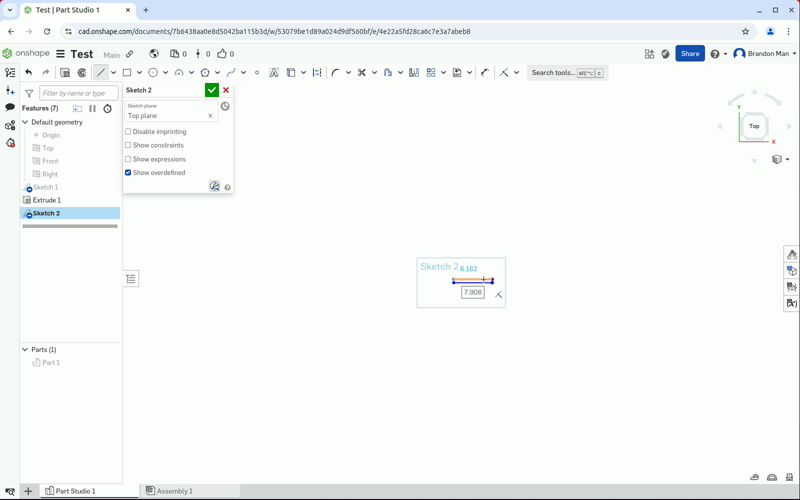
key_down(shift)
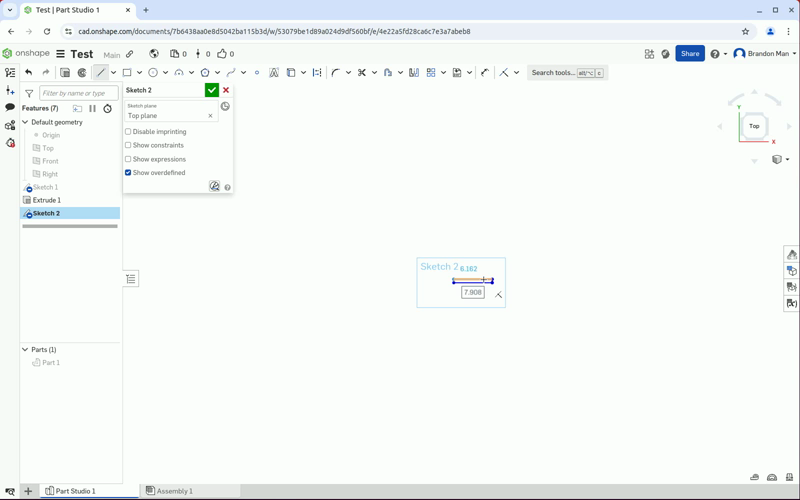
mouse_move(453, 282)
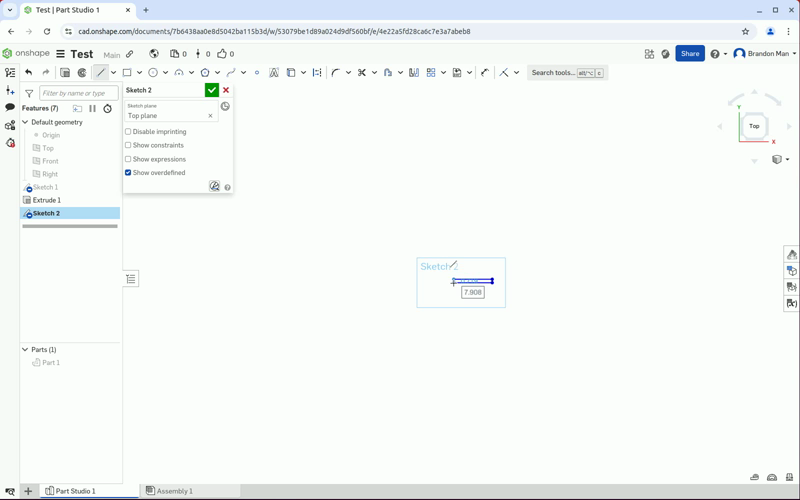
scroll(6)
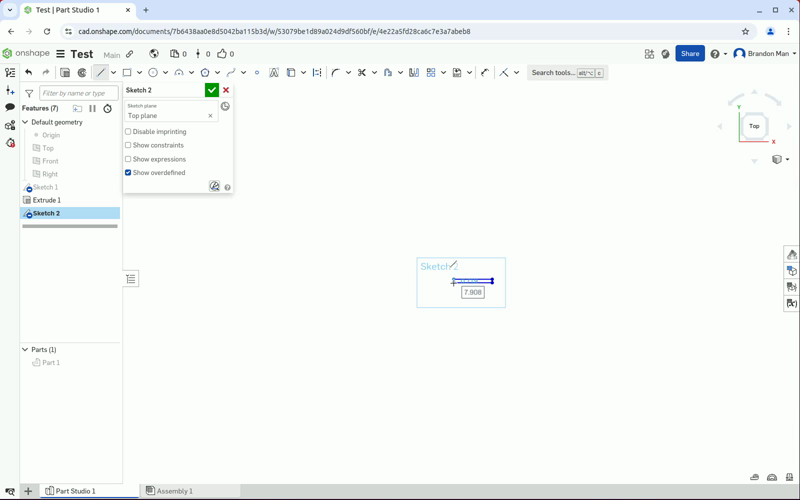
scroll(6)
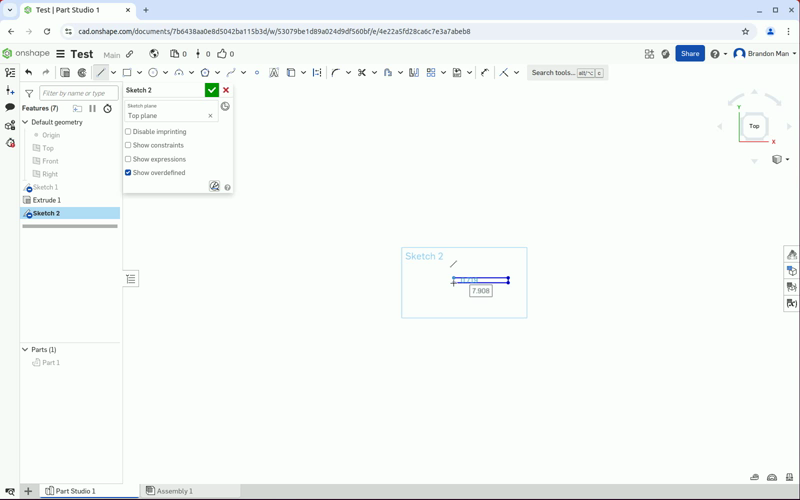
scroll(6)
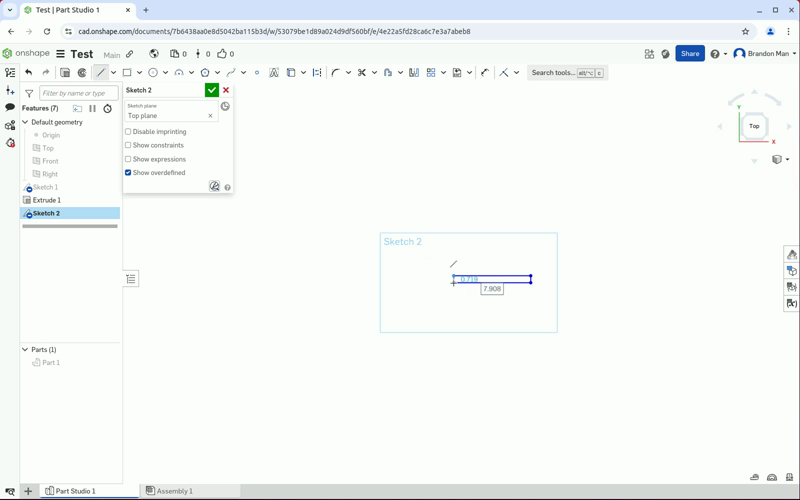
scroll(6)
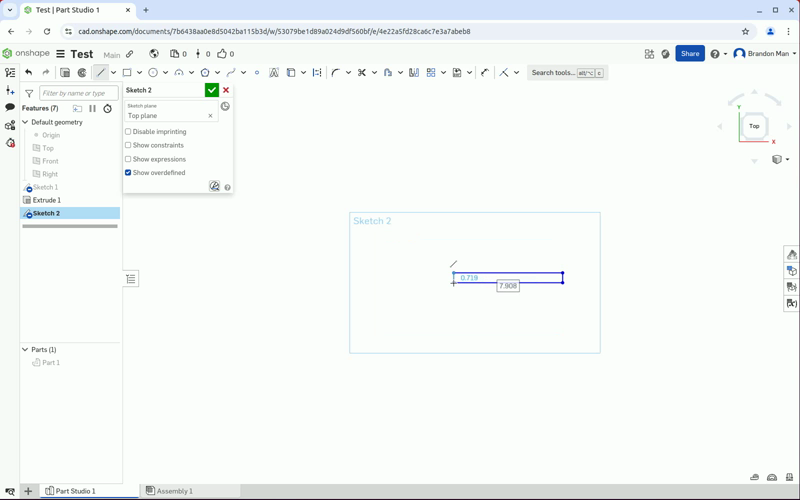
scroll(6)
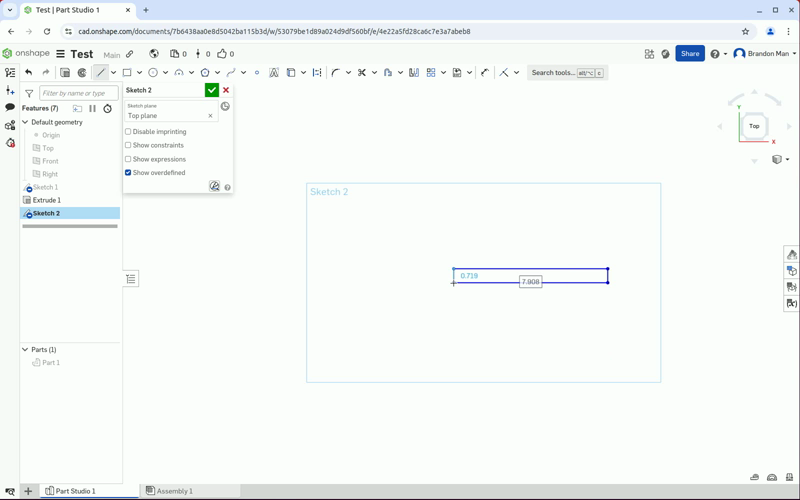
scroll(6)
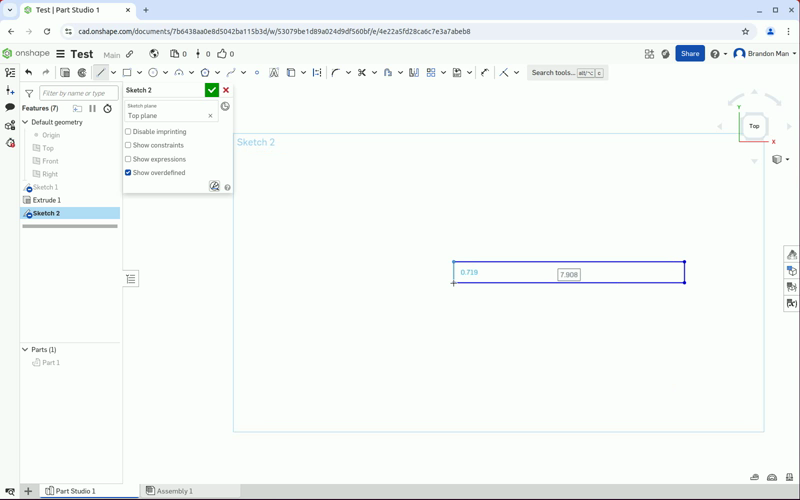
scroll(6)
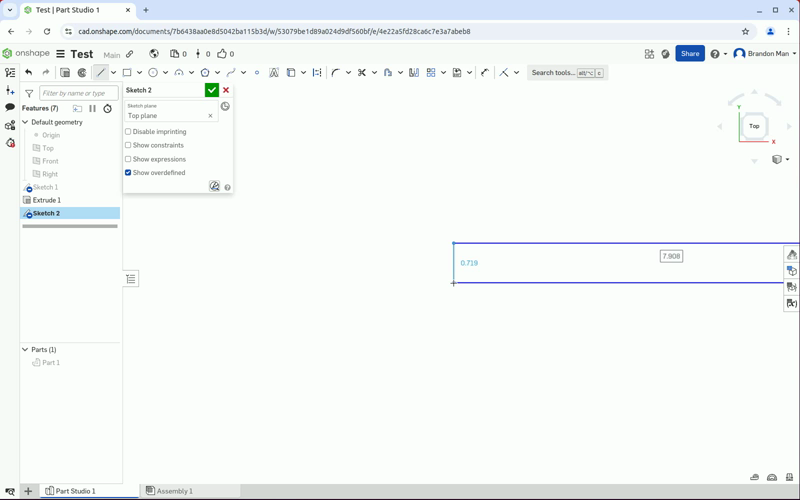
key_up(shift)
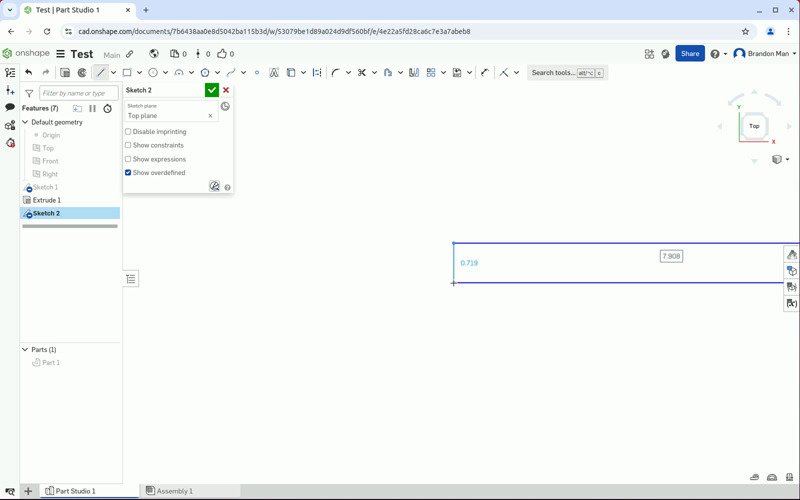
click(453, 282)
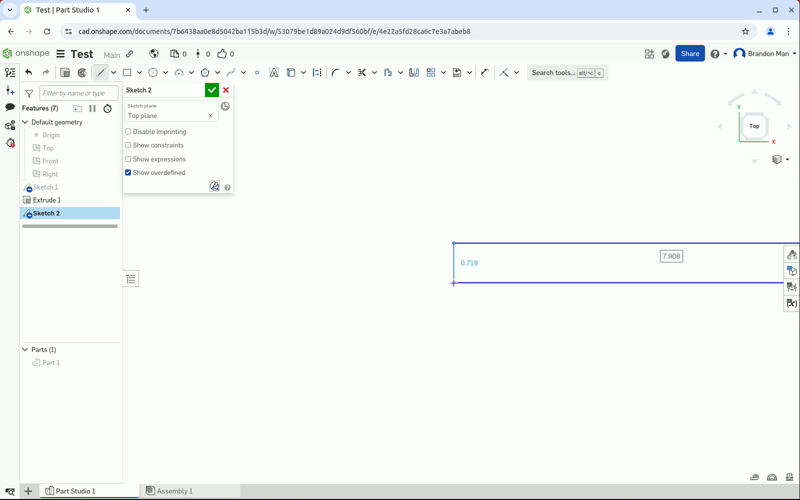
scroll(-6)
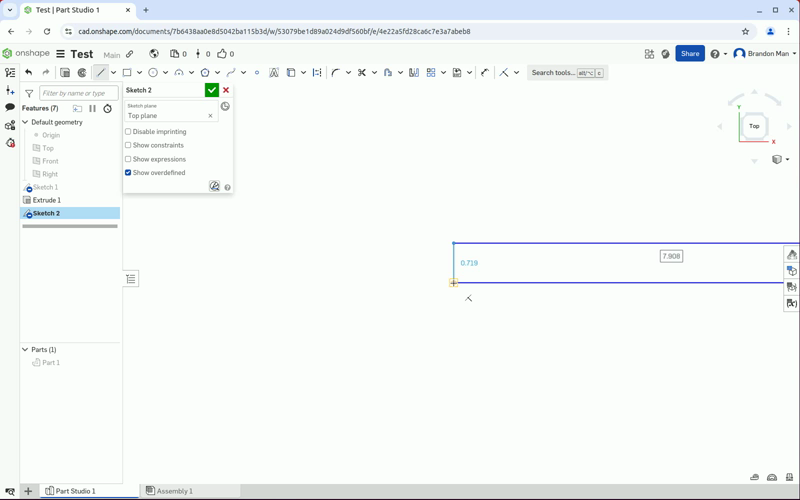
scroll(-6)
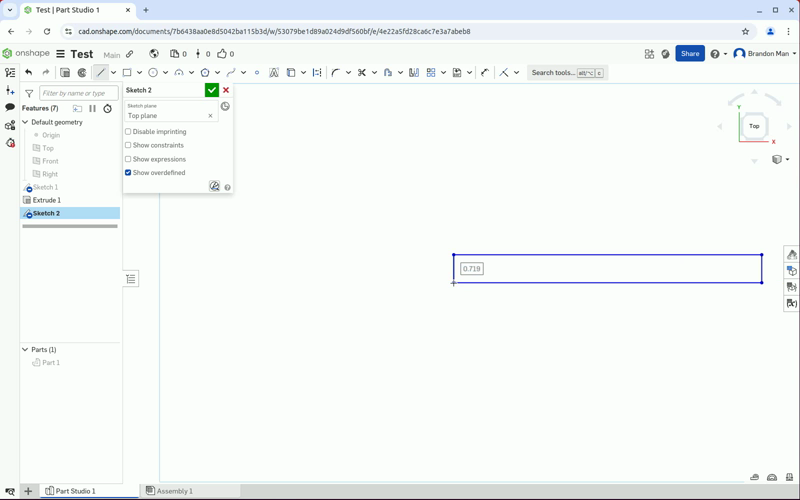
scroll(-6)
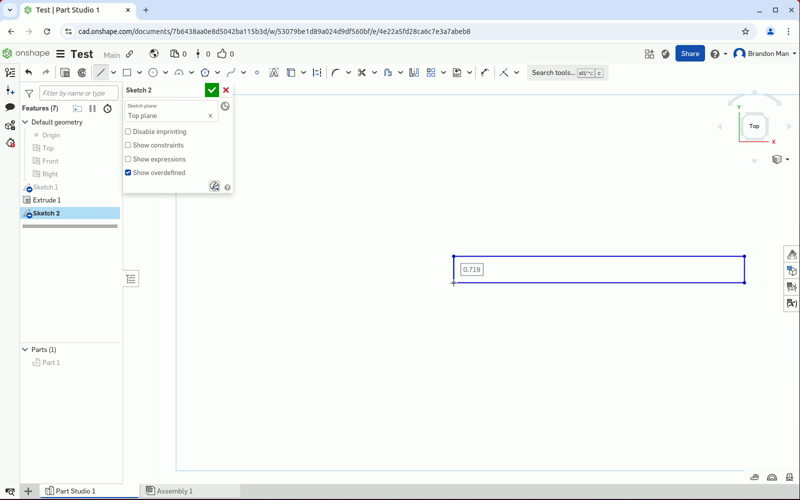
scroll(-6)
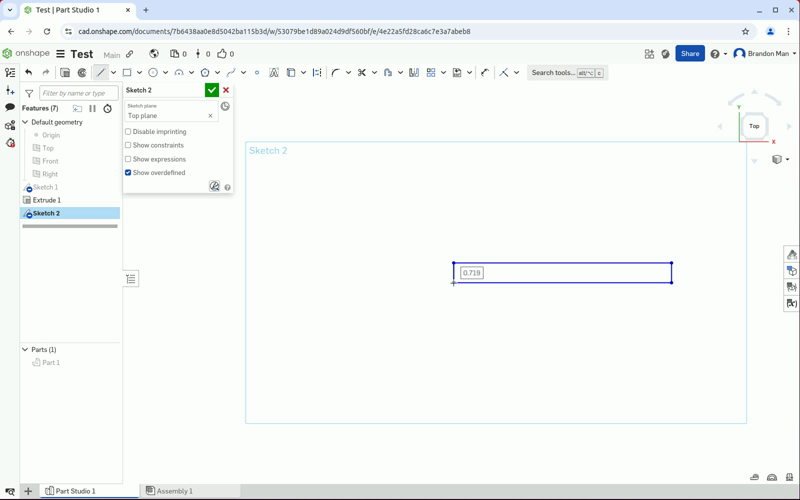
scroll(-6)
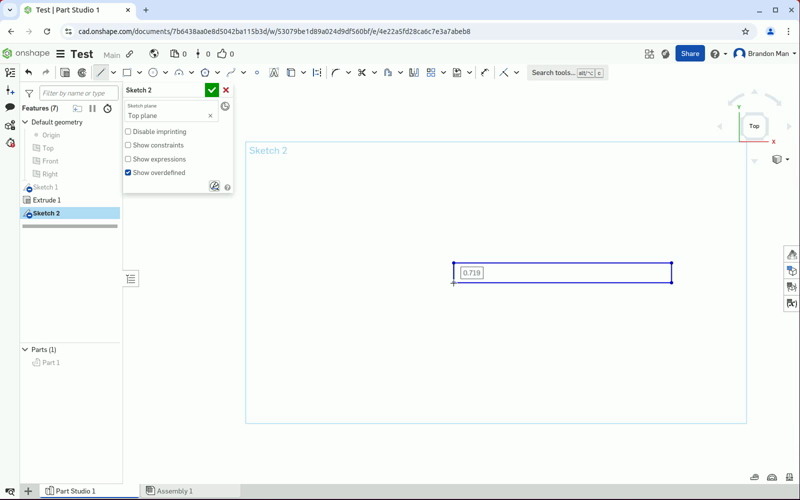
scroll(-6)
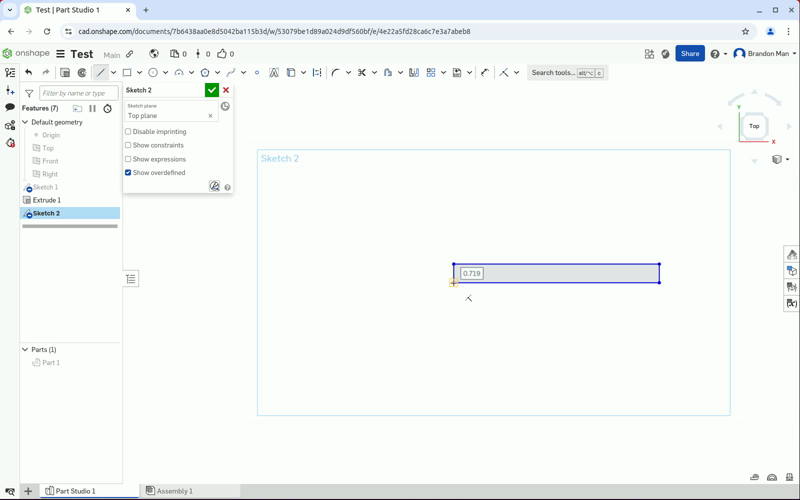
scroll(-6)
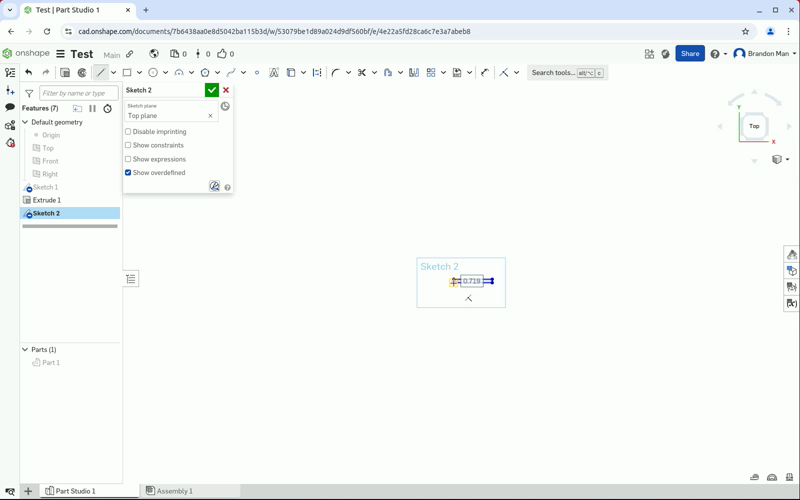
key(esc)
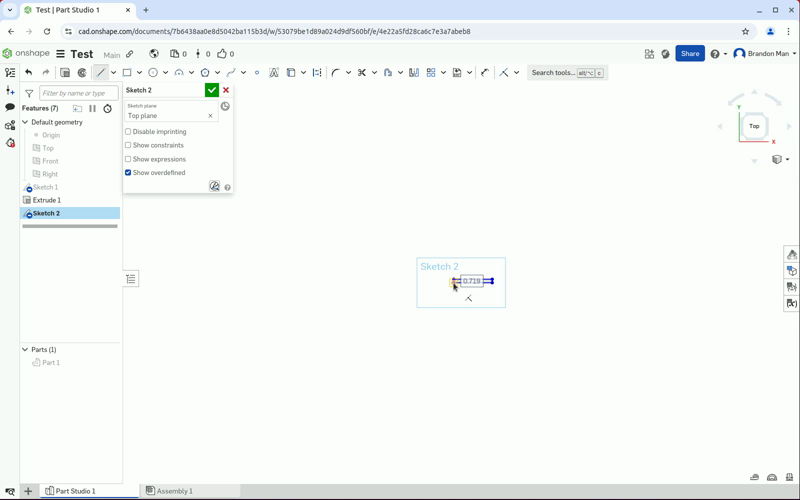
mouse_move(480, 281)
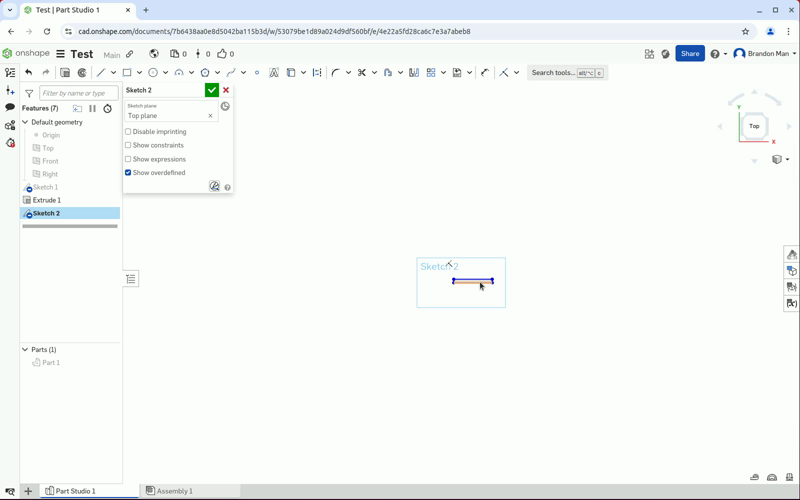
scroll(6)
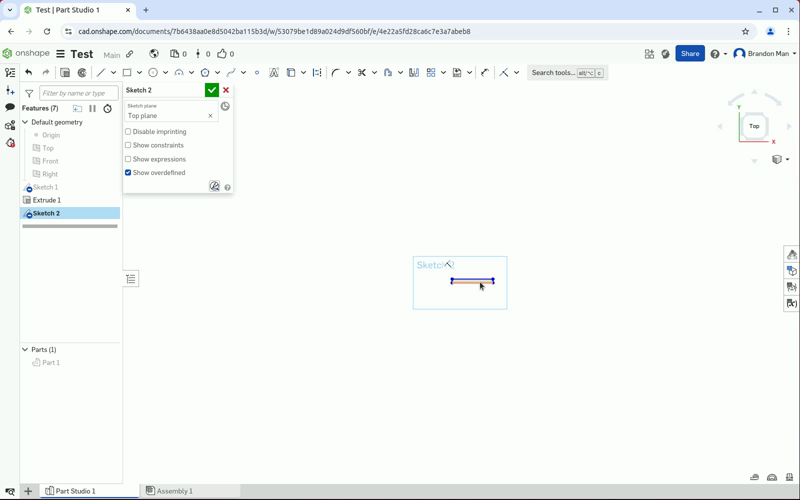
scroll(6)
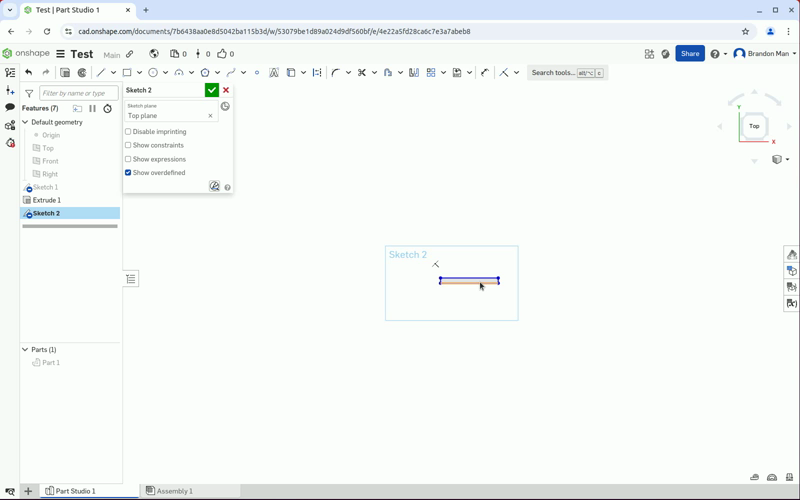
scroll(6)
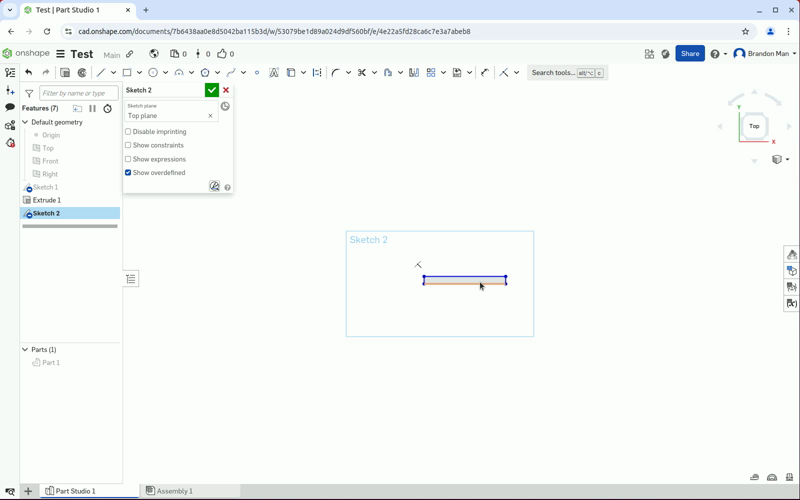
scroll(6)
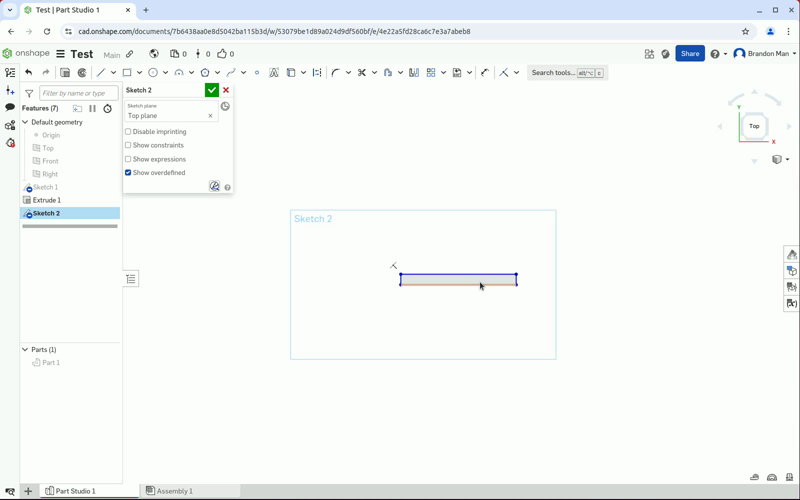
scroll(6)
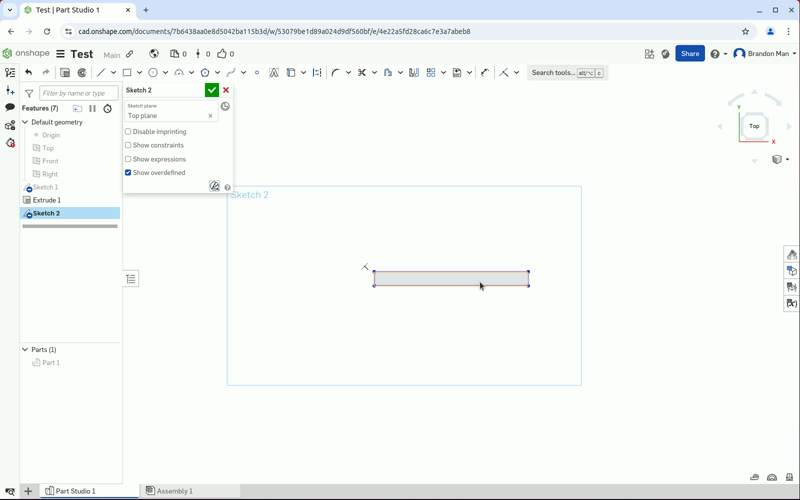
scroll(6)
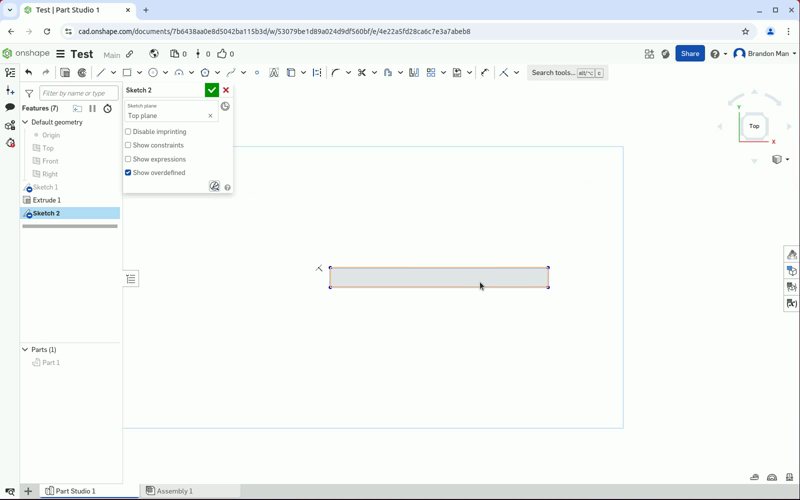
scroll(6)
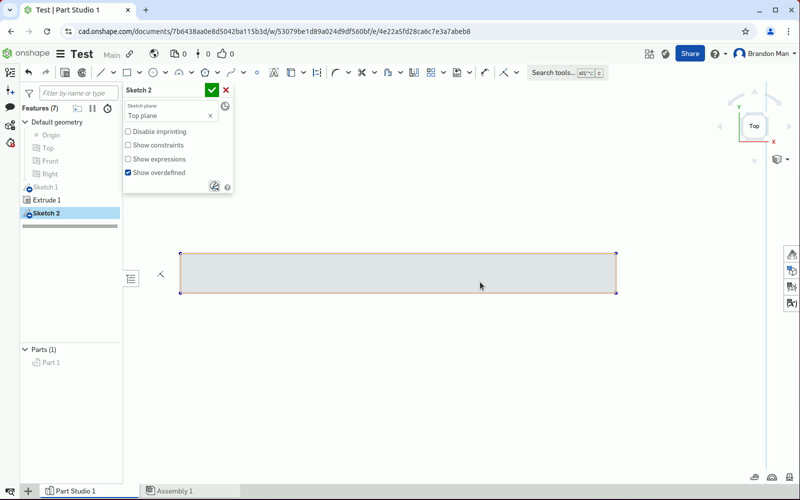
click(480, 281)
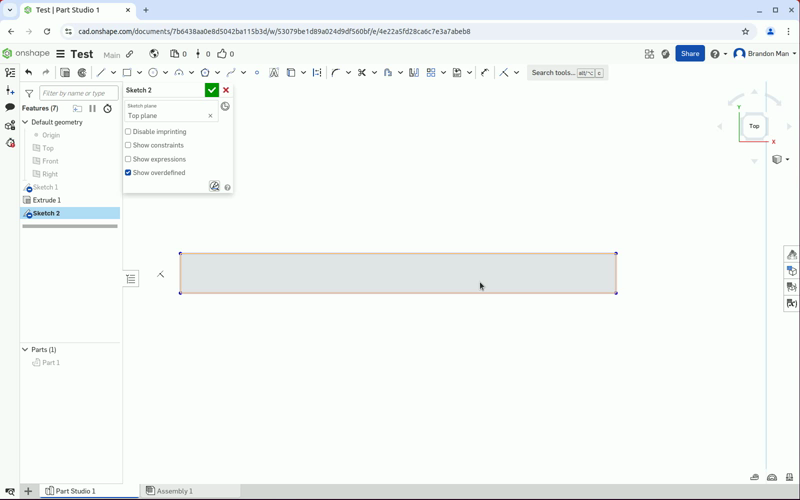
scroll(-6)
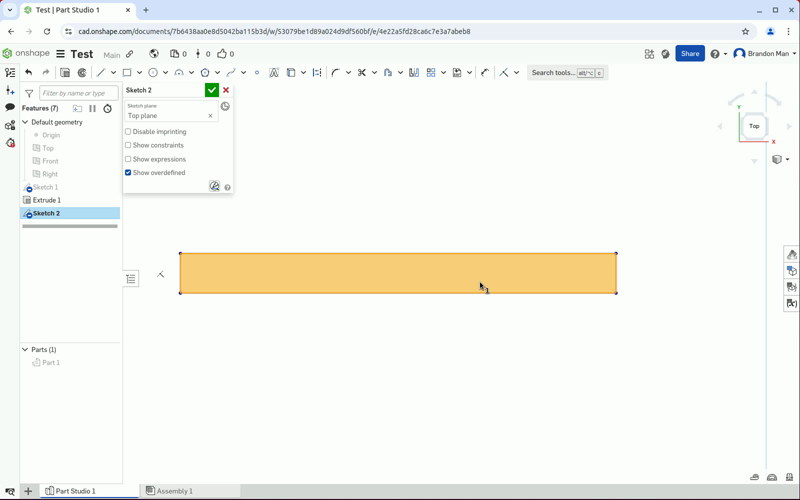
scroll(-6)
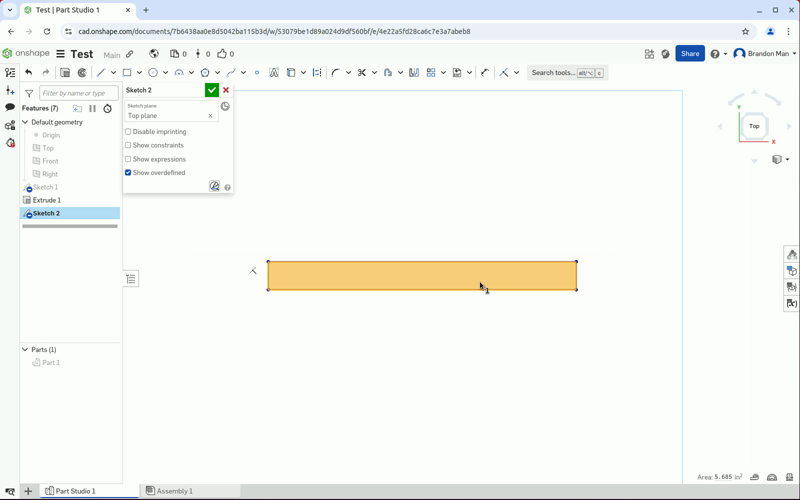
scroll(-6)
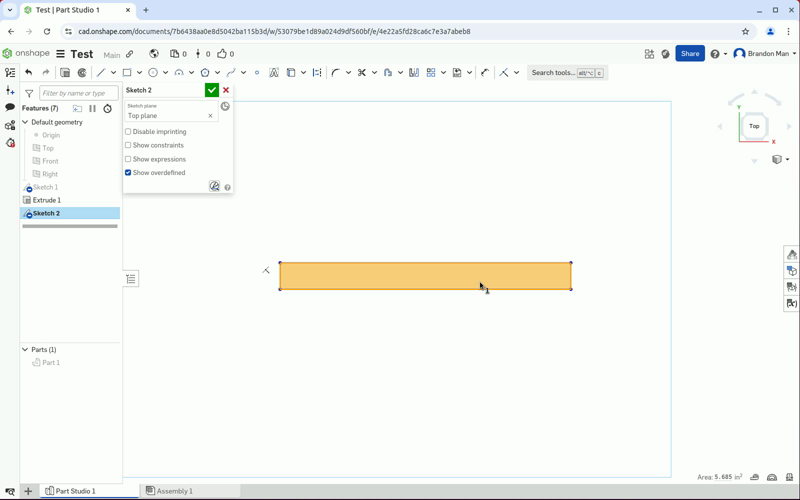
scroll(-6)
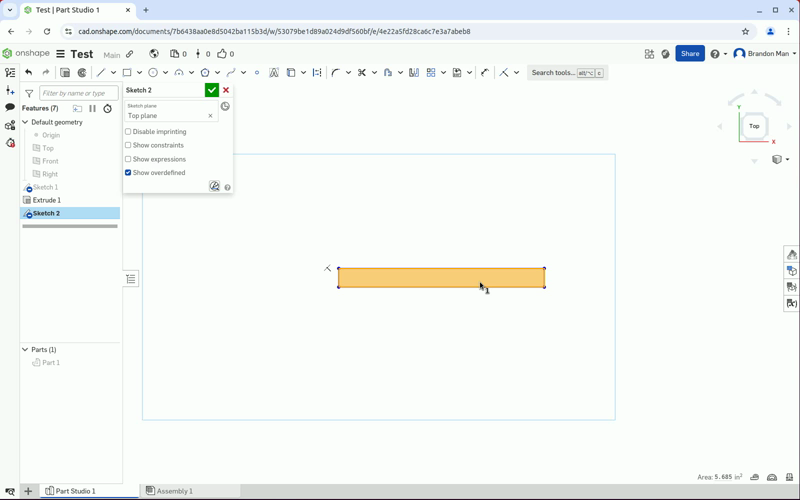
scroll(-6)
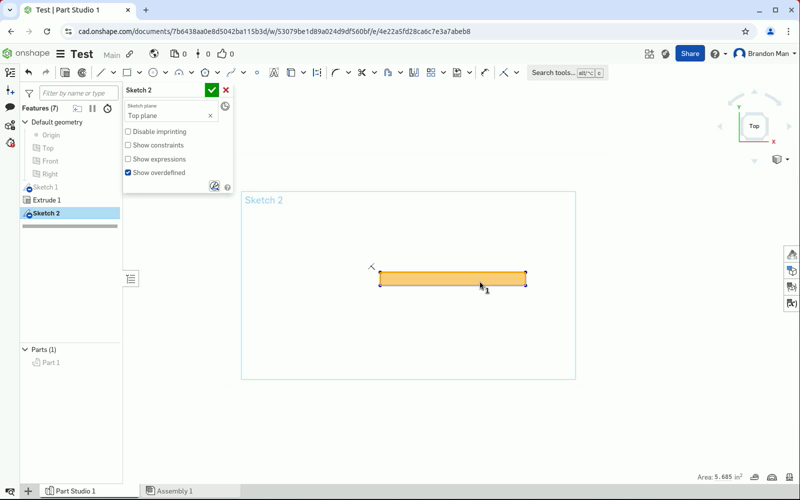
scroll(-6)
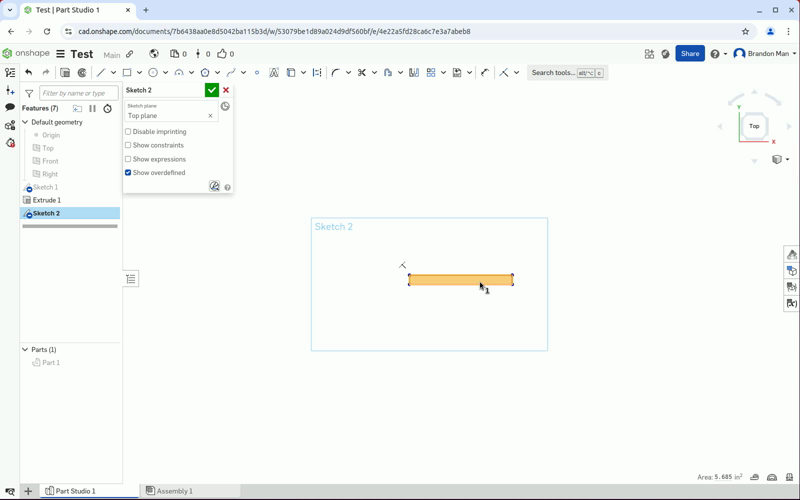
scroll(-6)
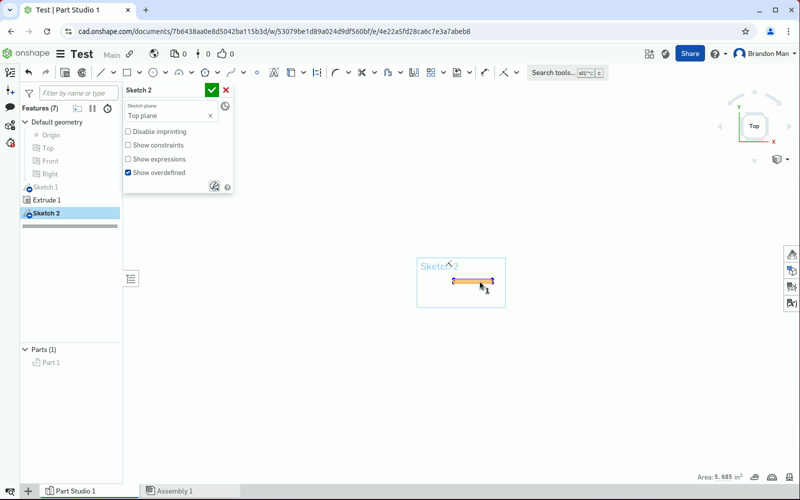
mouse_move(73, 352)
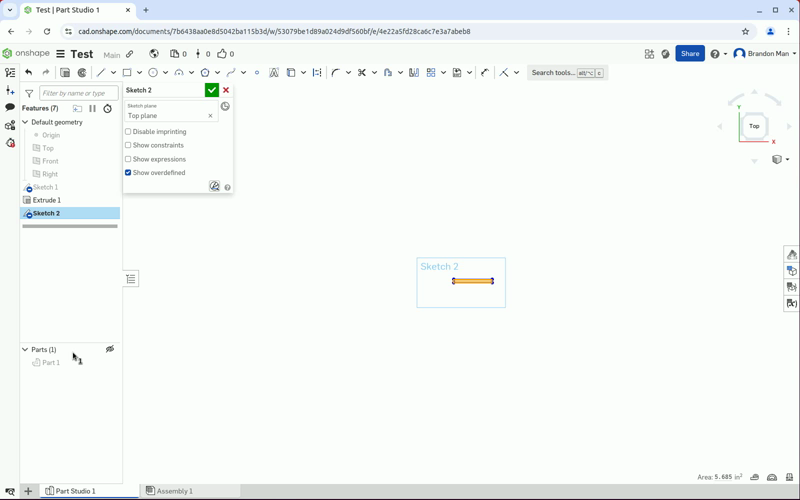
key(shift+y)
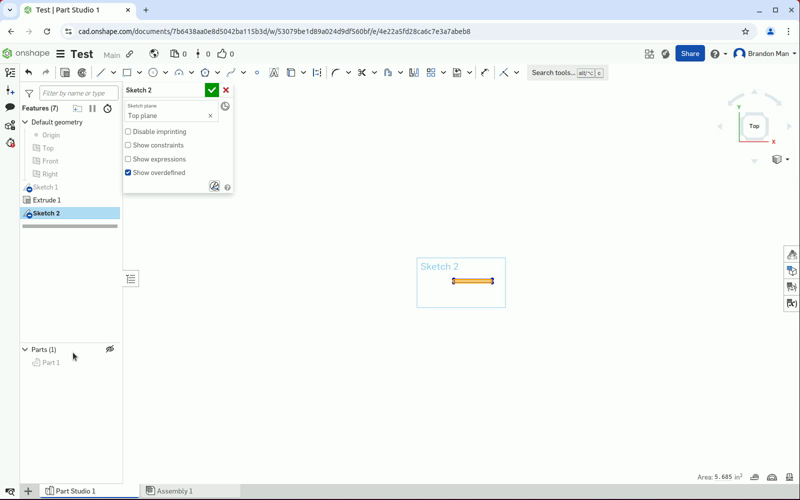
key(shift+e)
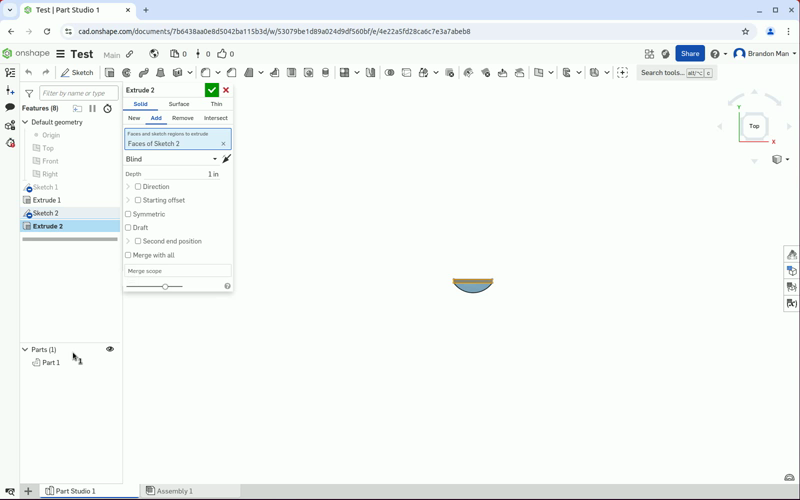
mouse_move(143, 106)
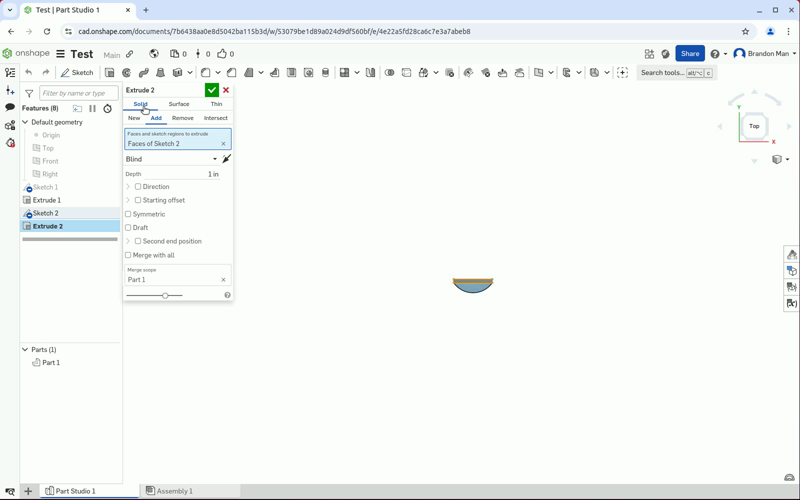
click(143, 106)
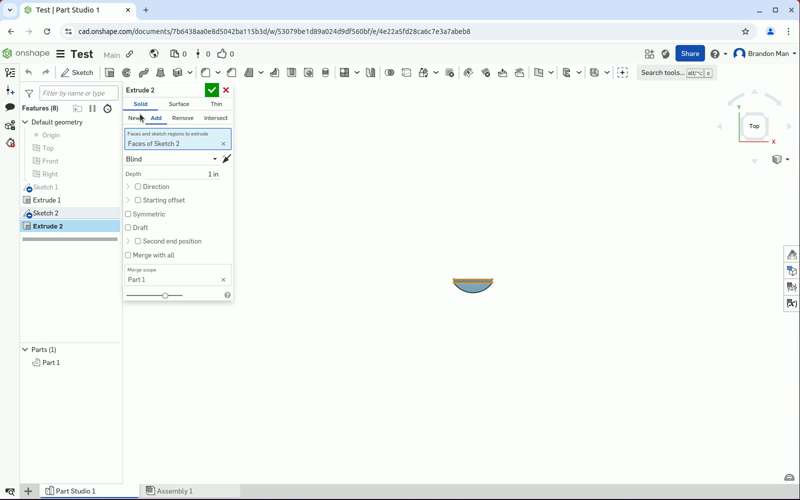
mouse_move(137, 120)
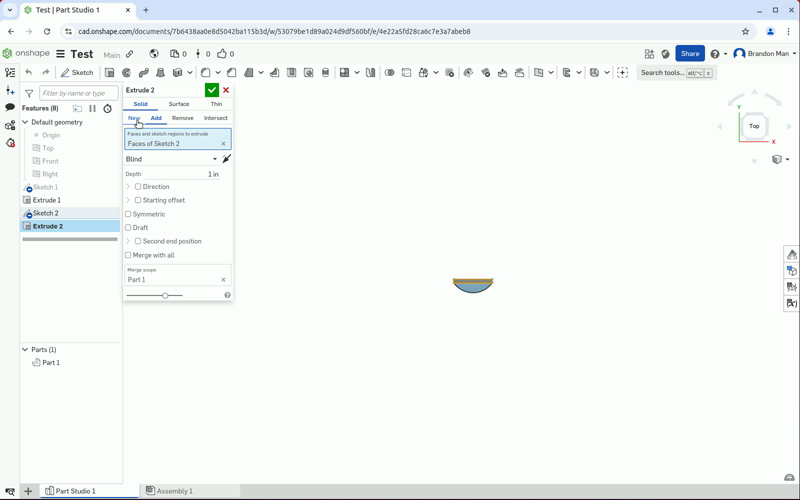
click(137, 120)
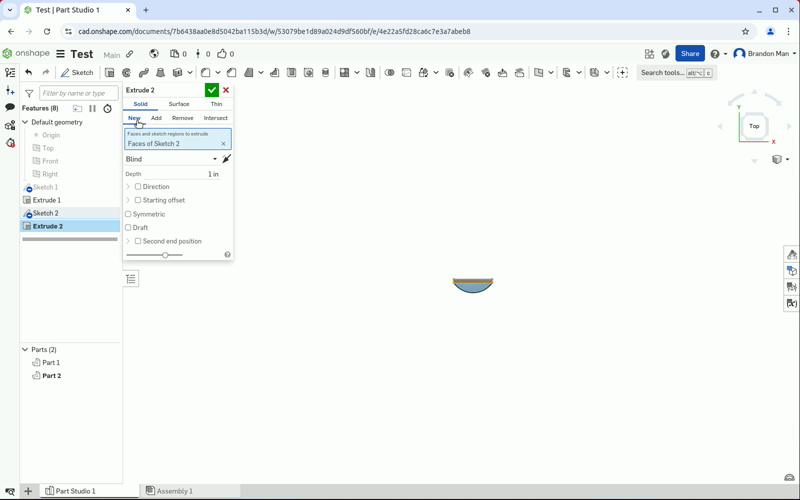
key(tab, 4)
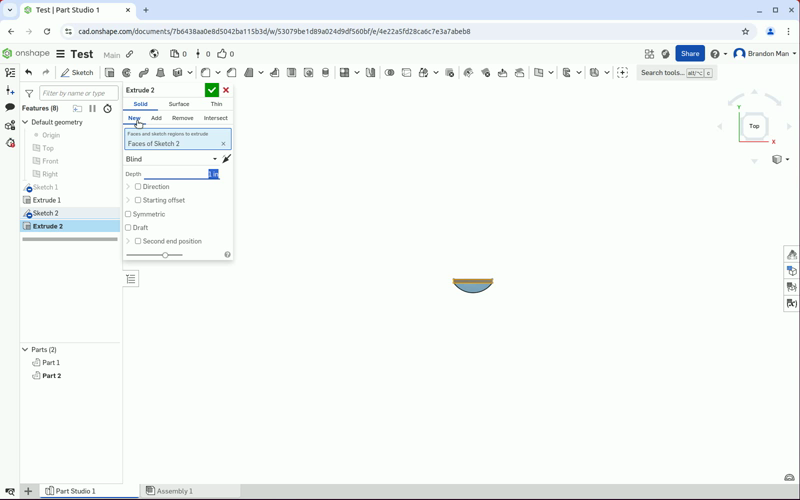
text(23.108)
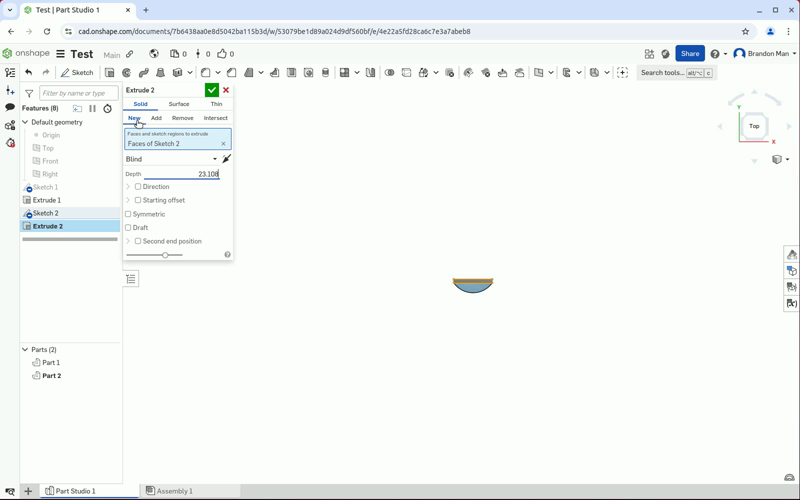
key(enter)
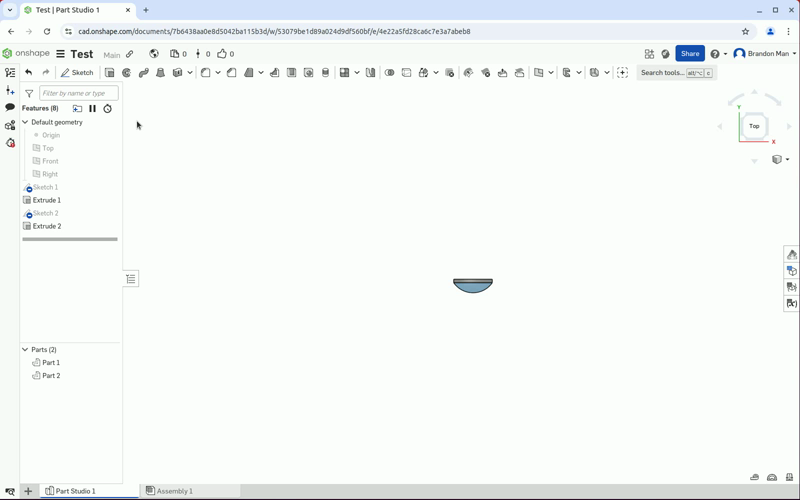
key(shift+h)
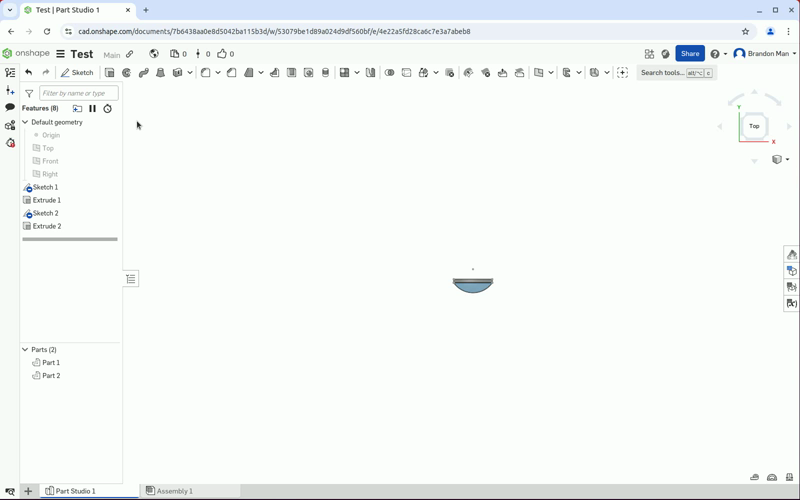
key(shift+h)
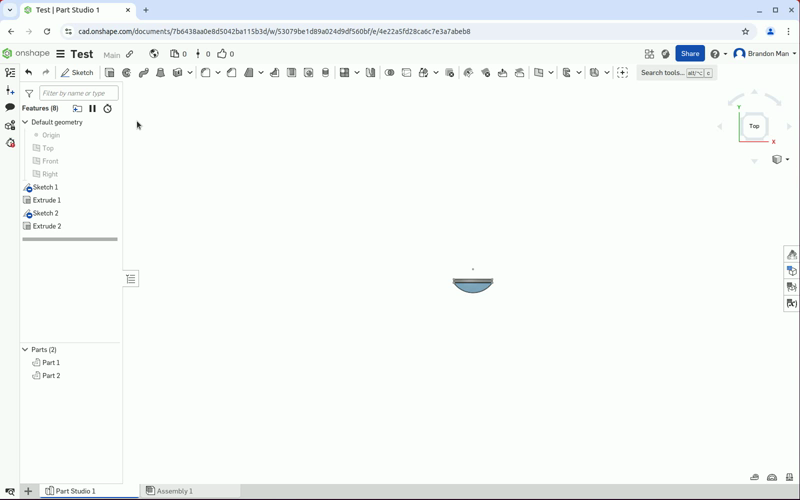
key(shift+7)
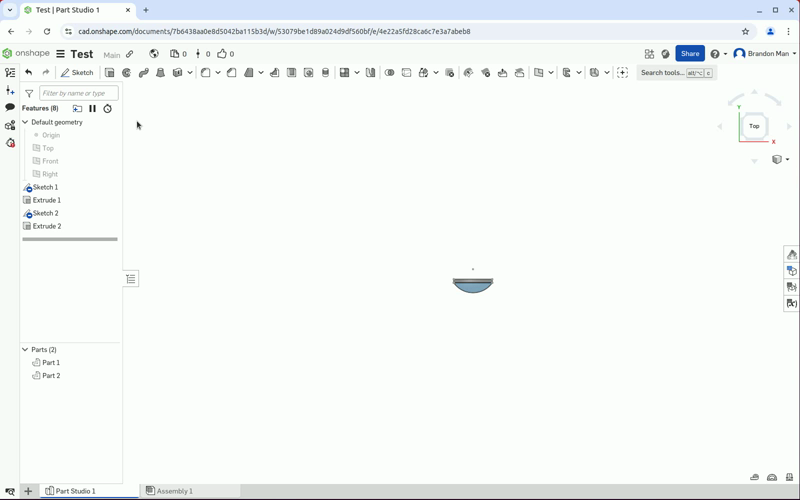
key(up, 3)
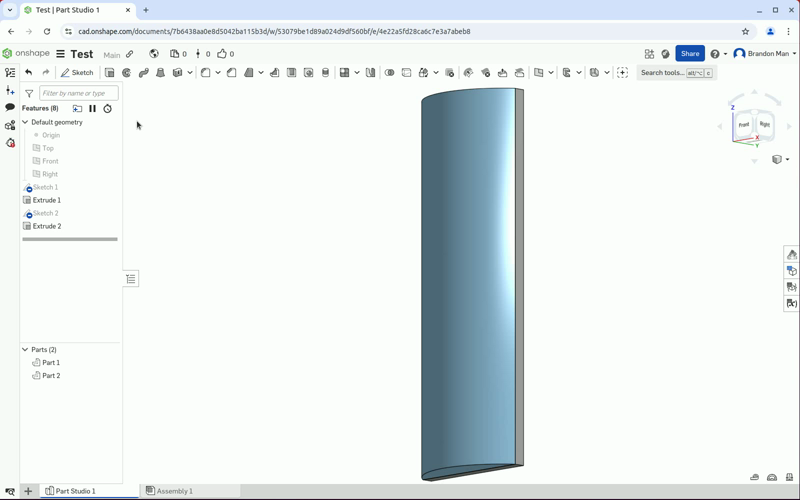
key(left, 3)
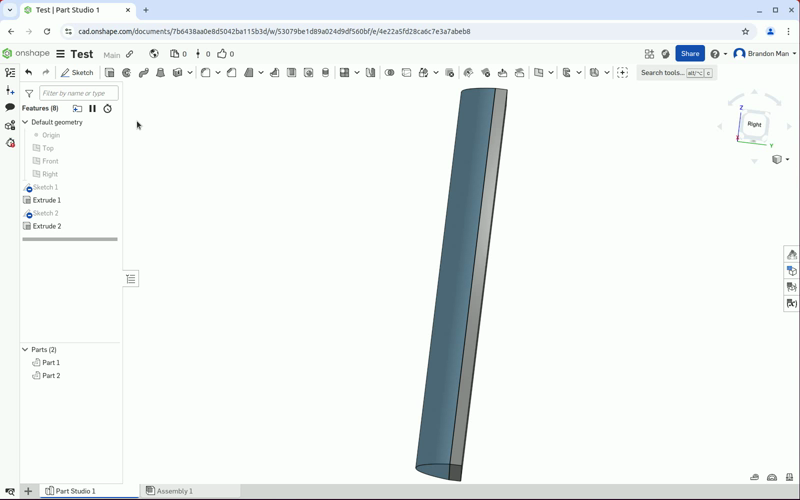
key(right, 3)
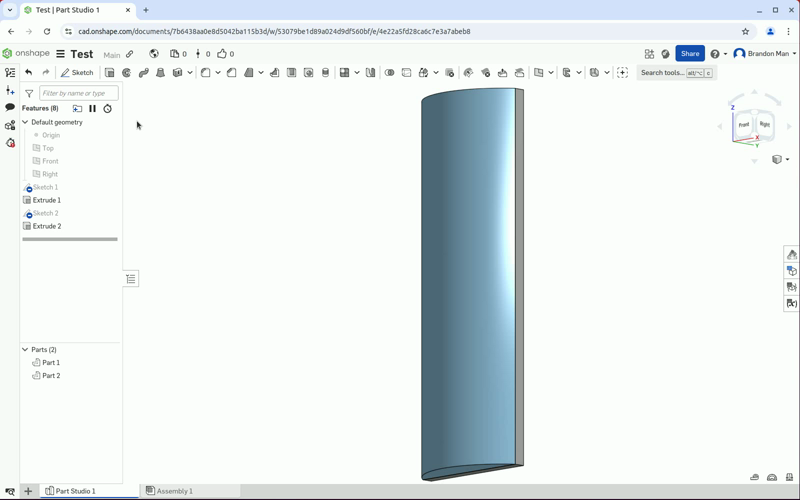
key(down, 3)
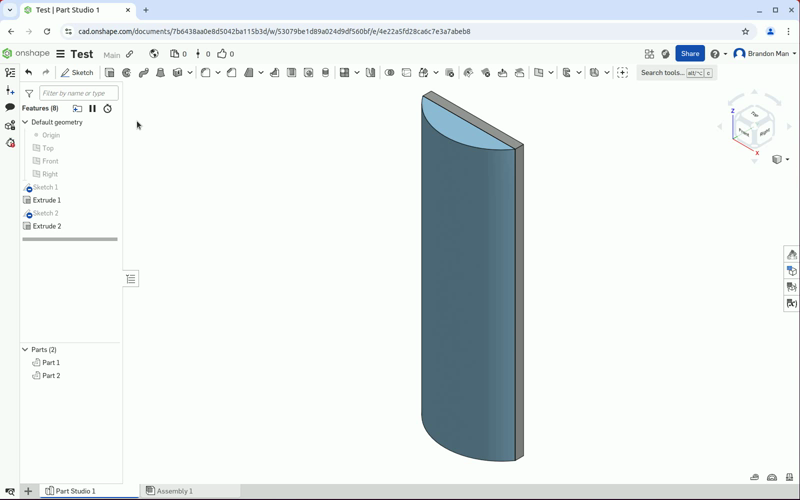
mouse_move(73, 189)
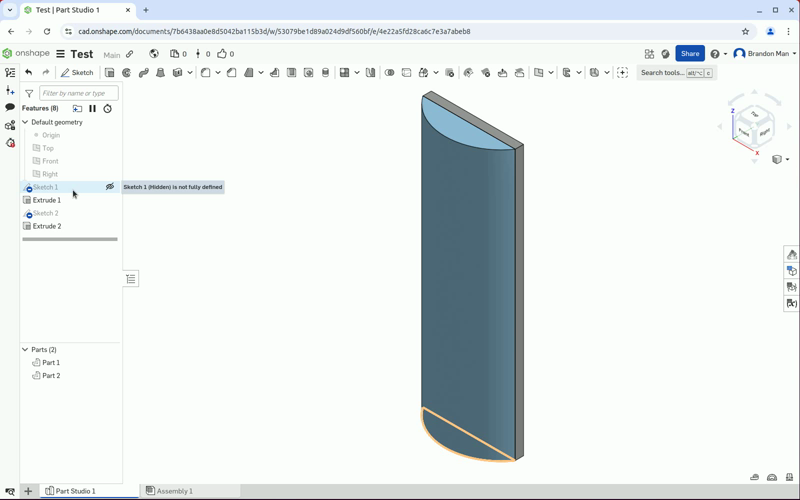
click(73, 189)